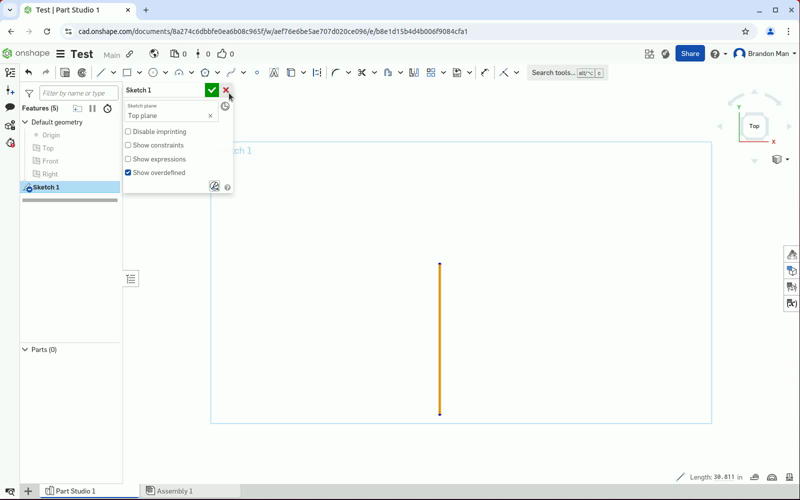
key(shift+h)
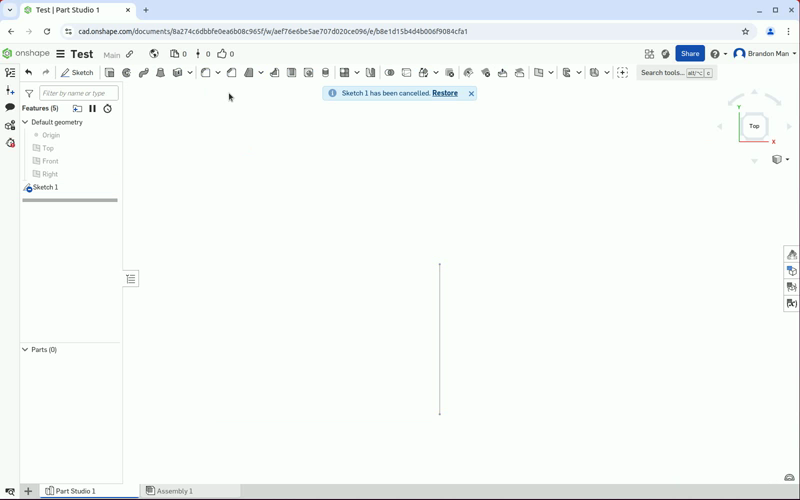
key(shift+s)
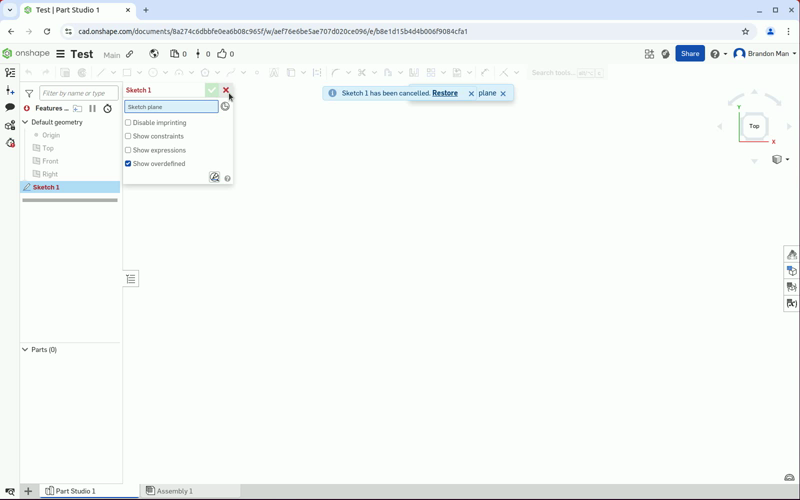
mouse_move(73, 150)
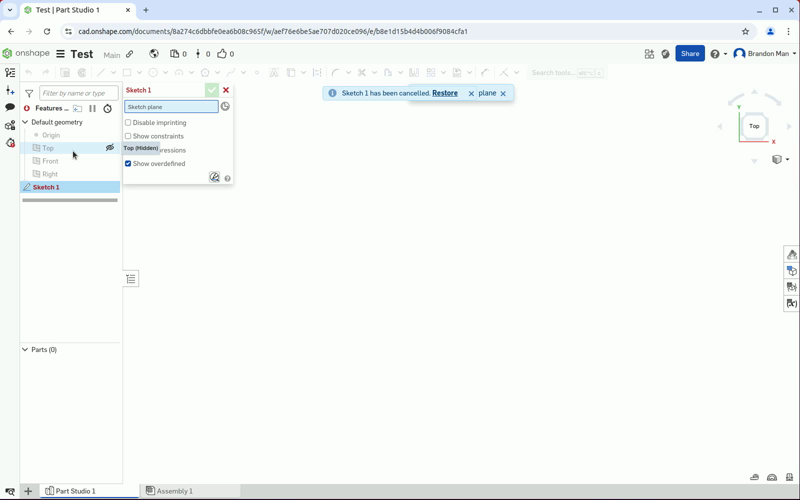
click(73, 150)
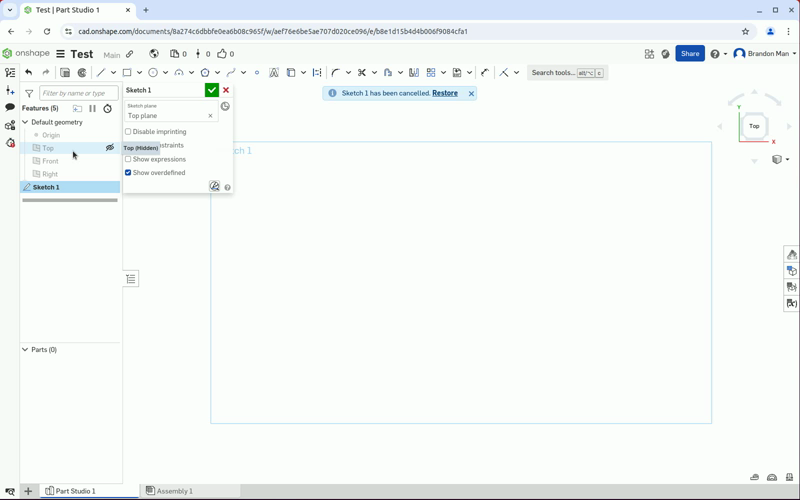
mouse_move(73, 352)
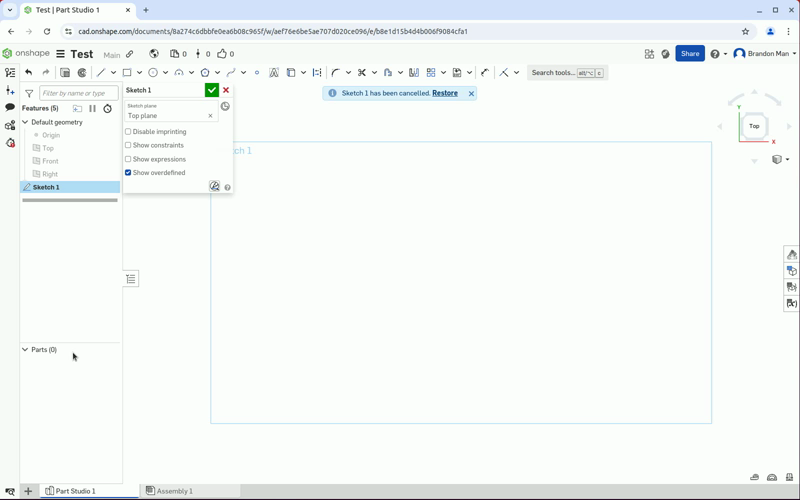
key(y)
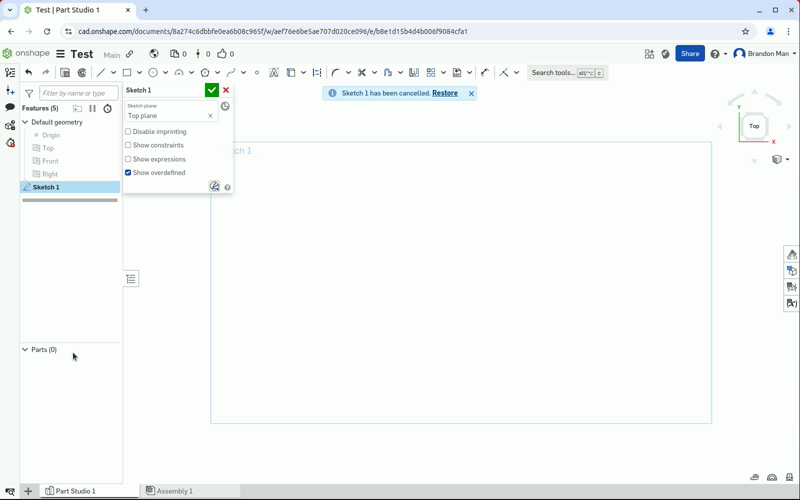
key(l)
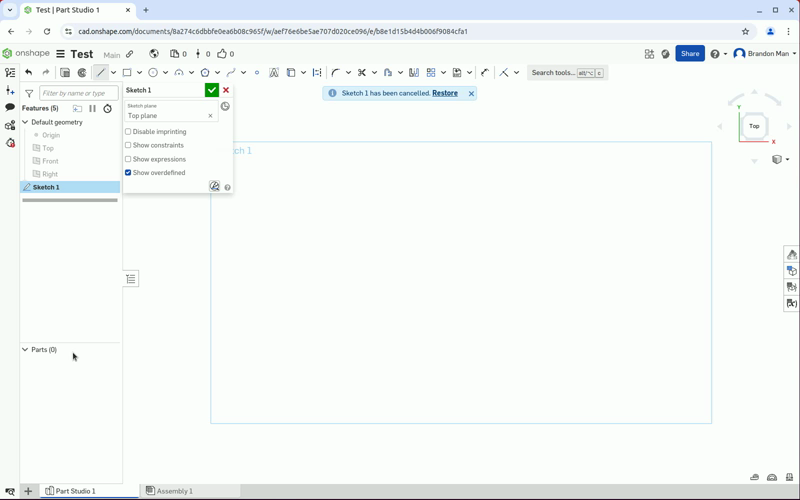
key_down(shift)
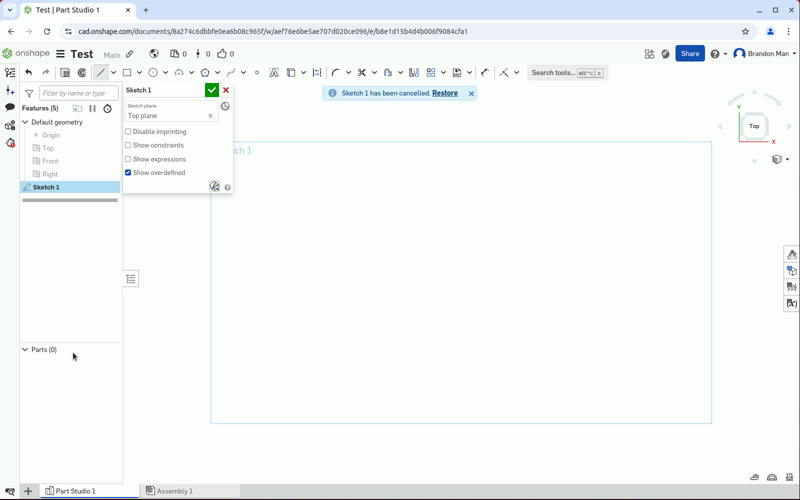
mouse_move(460, 282)
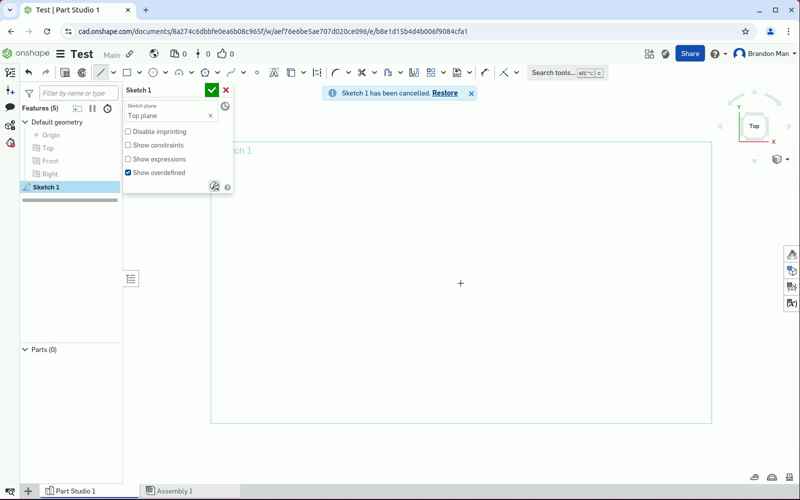
click(460, 282)
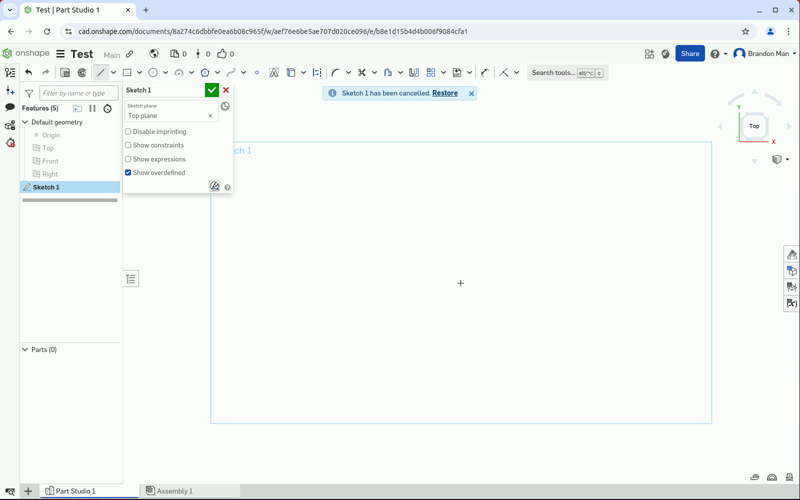
key_up(shift)
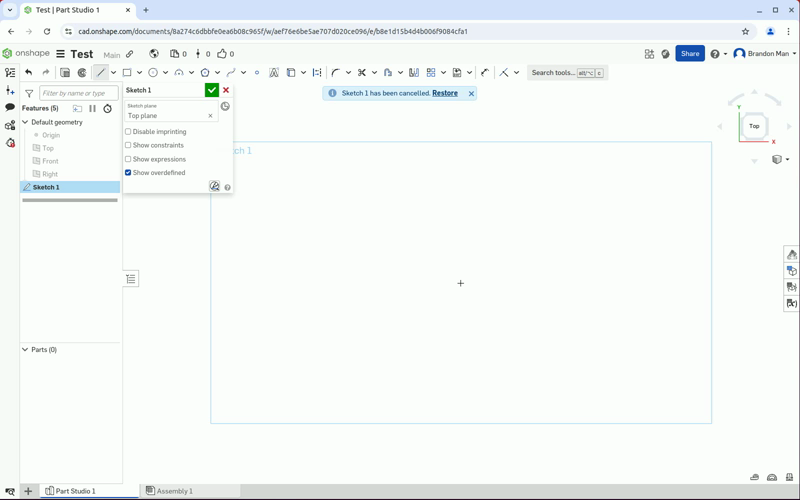
key_down(shift)
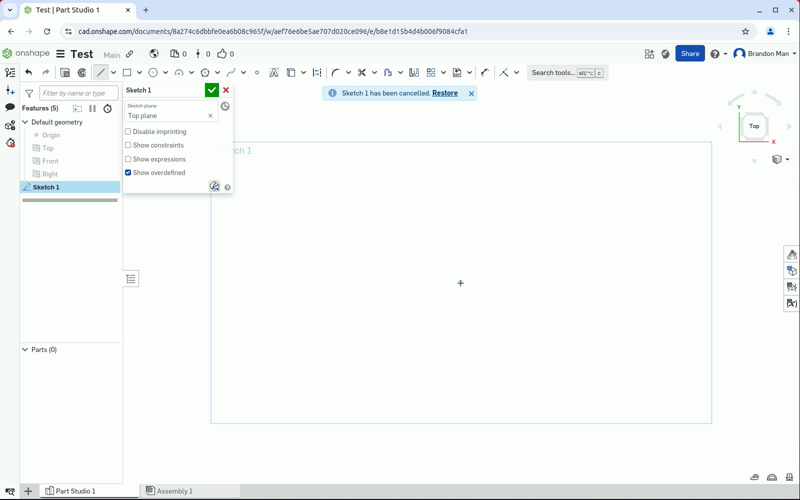
mouse_move(573, 282)
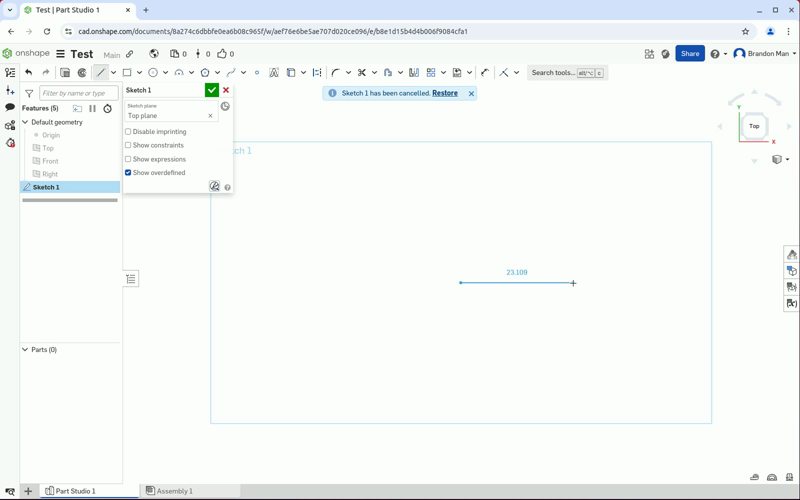
click(573, 282)
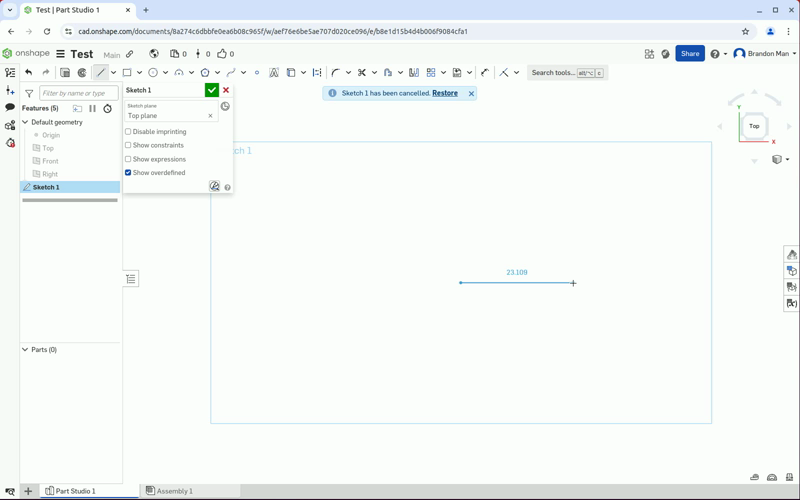
key_up(shift)
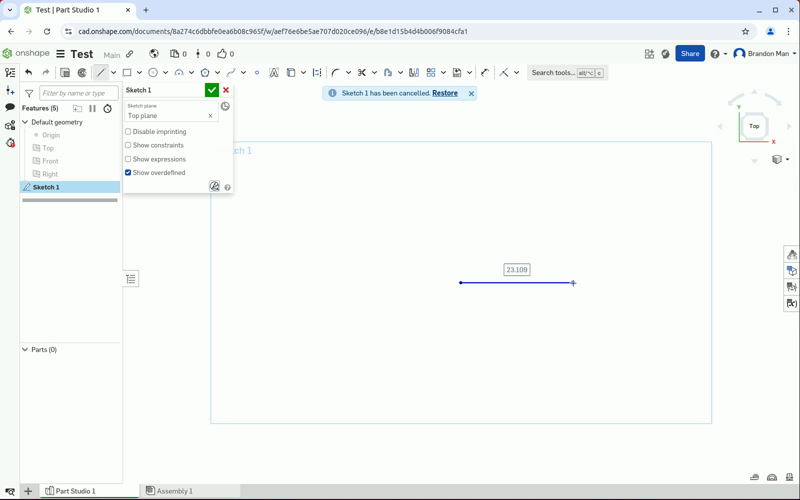
key_down(shift)
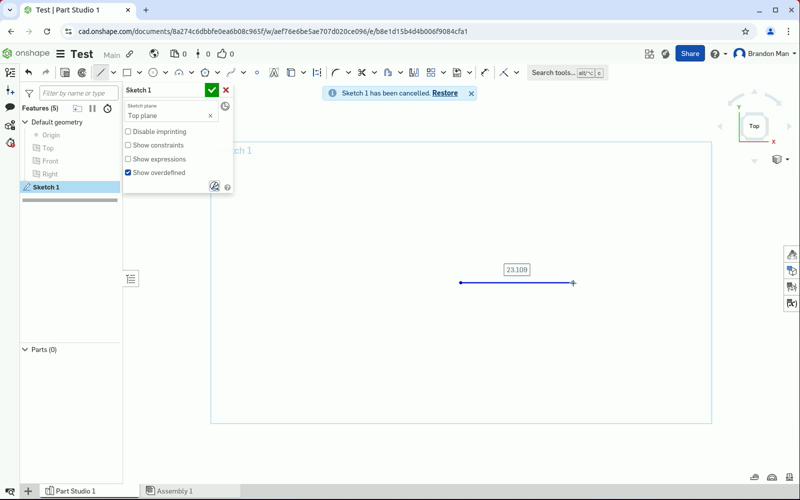
mouse_move(573, 208)
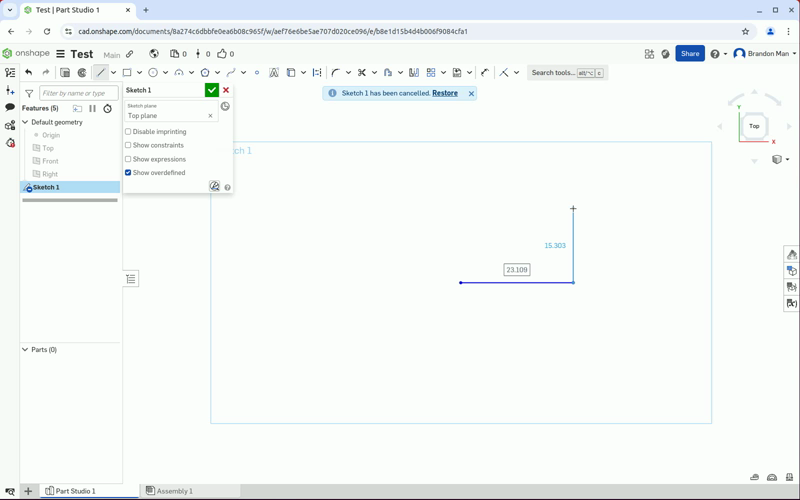
click(573, 208)
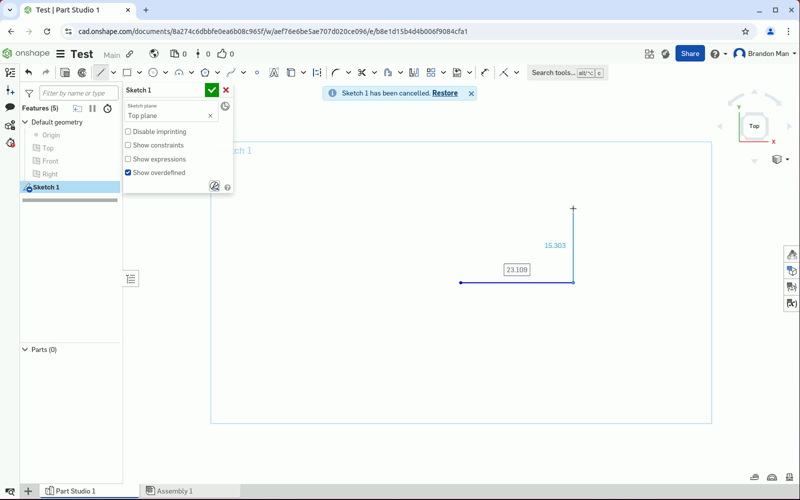
key_up(shift)
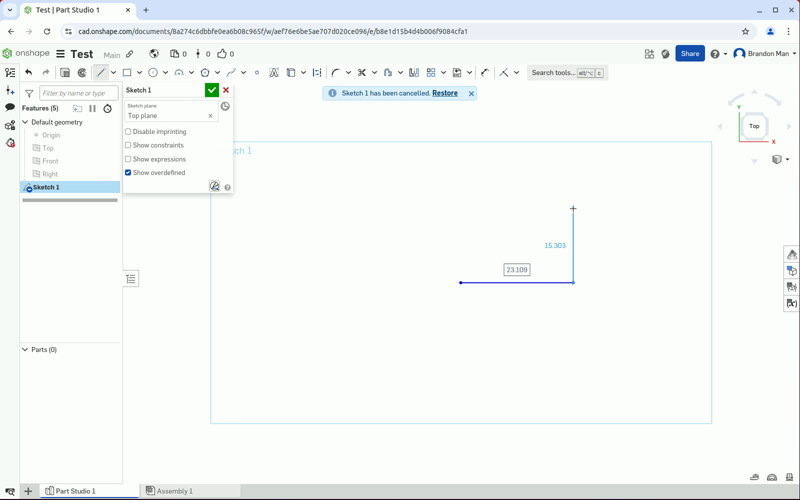
key_down(shift)
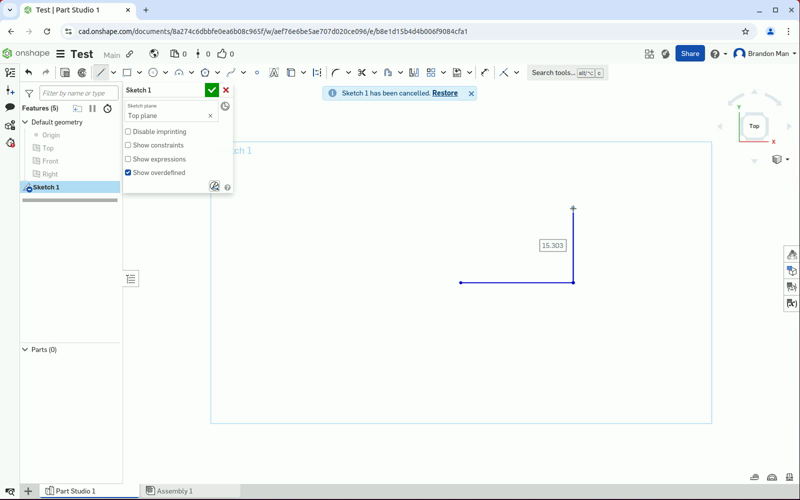
mouse_move(460, 208)
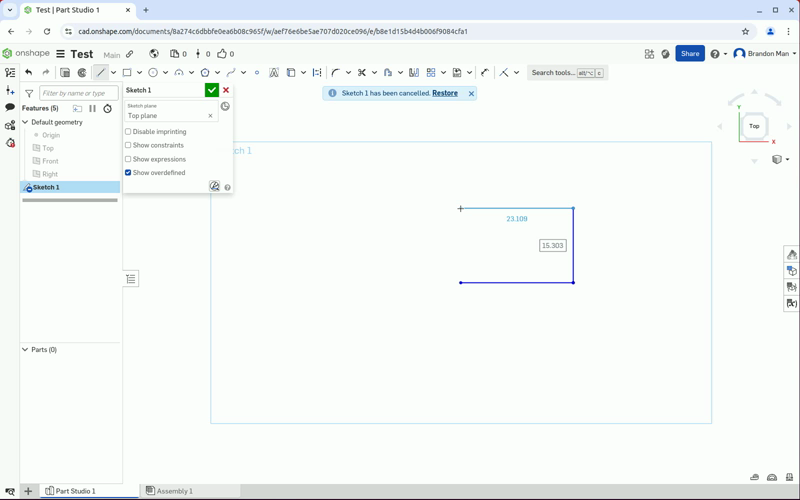
click(460, 208)
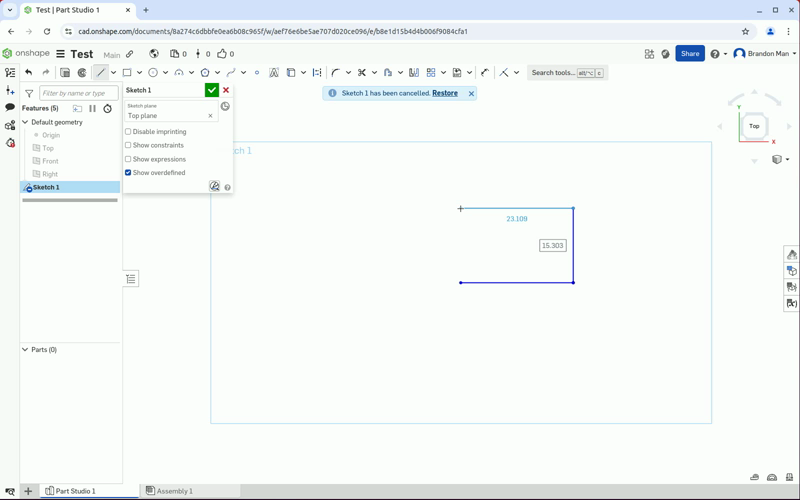
key_up(shift)
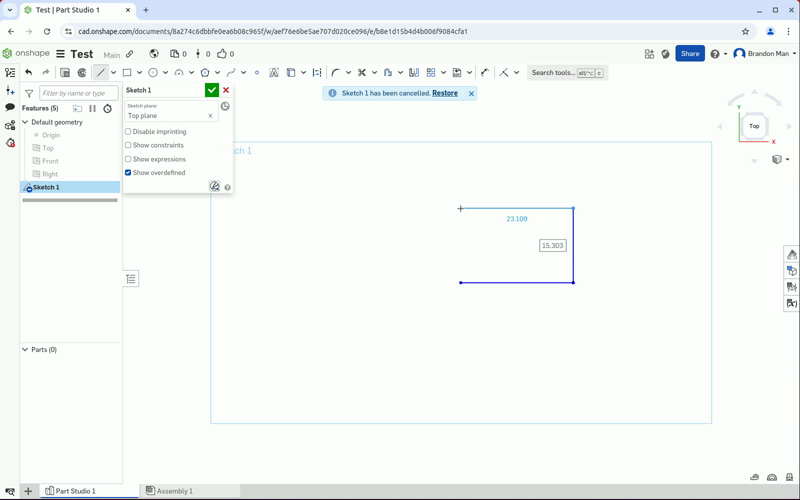
key_down(shift)
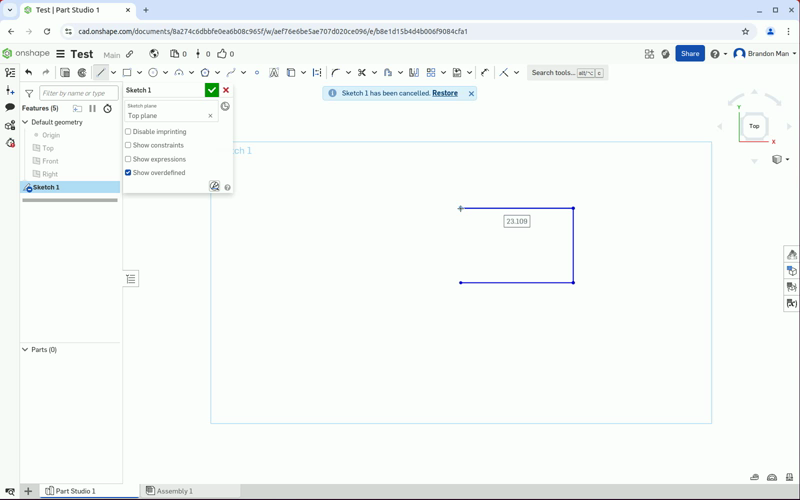
mouse_move(460, 282)
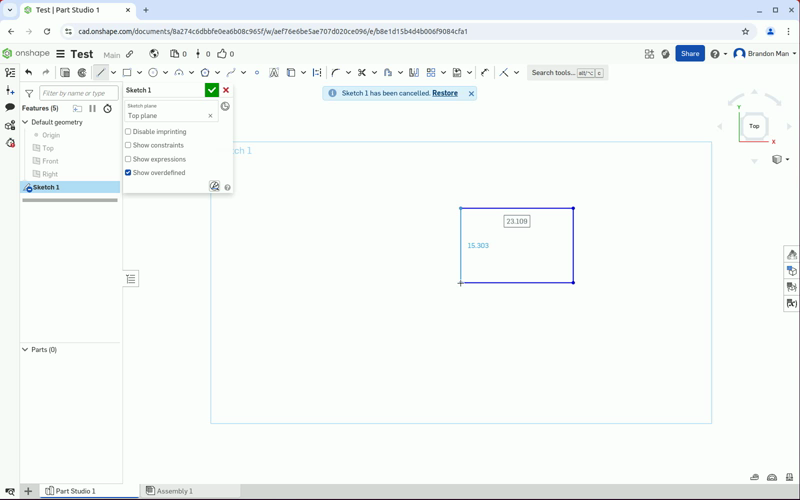
key_up(shift)
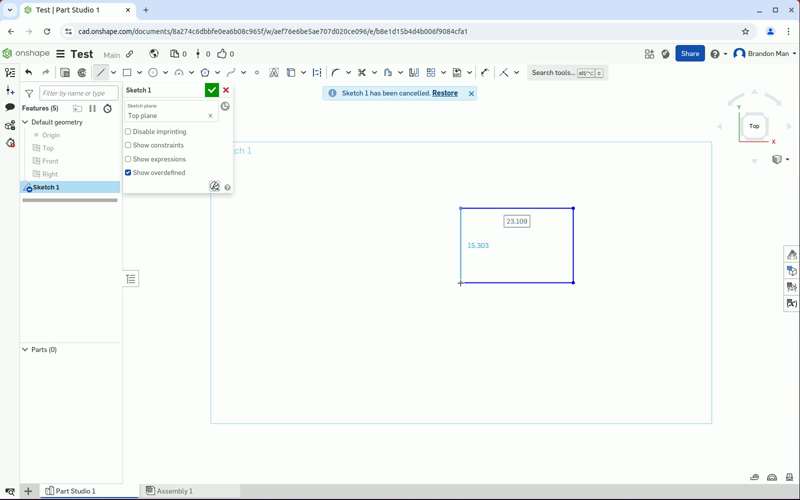
click(460, 282)
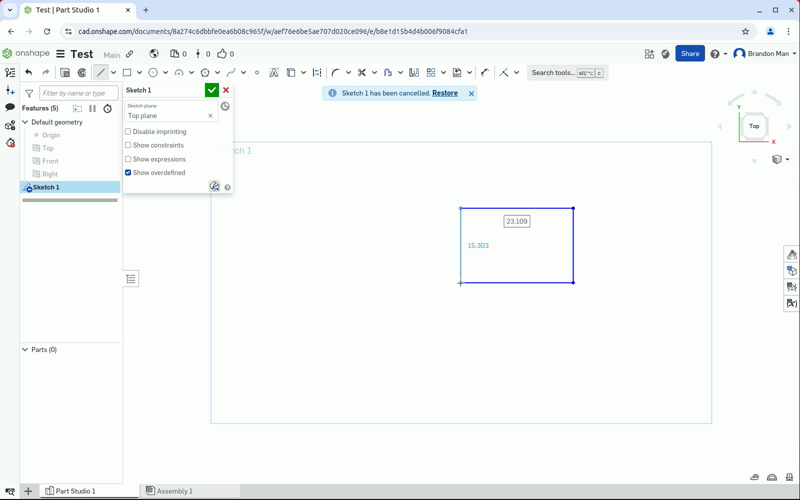
key(esc)
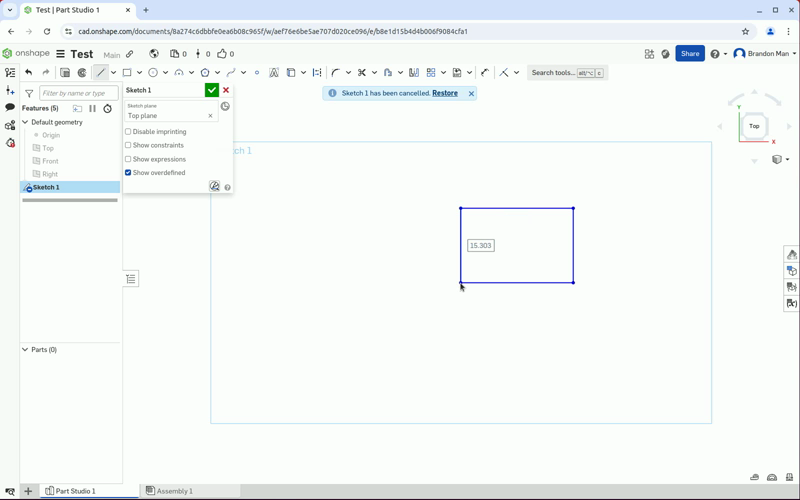
mouse_move(530, 215)
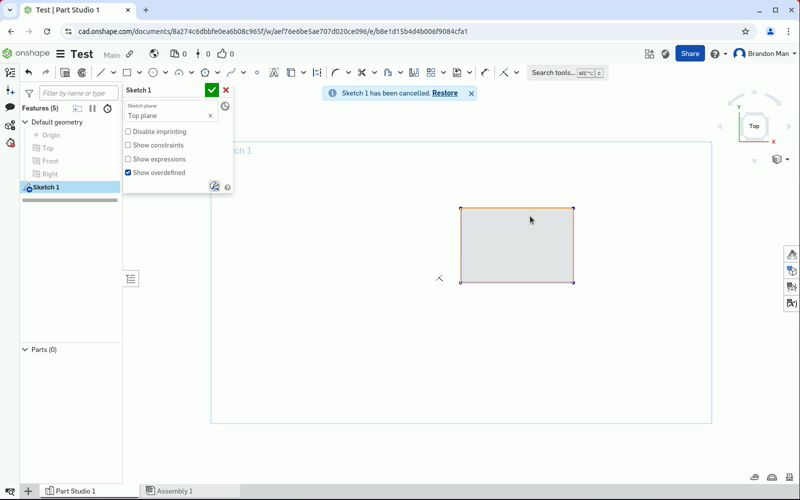
click(530, 215)
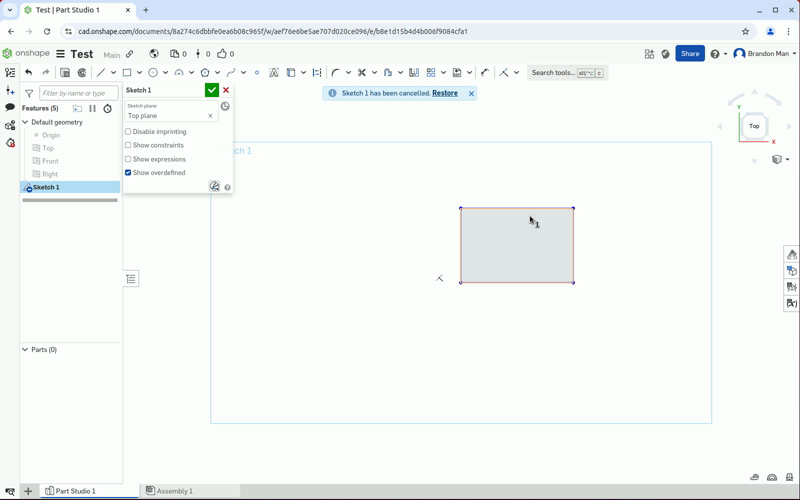
mouse_move(73, 352)
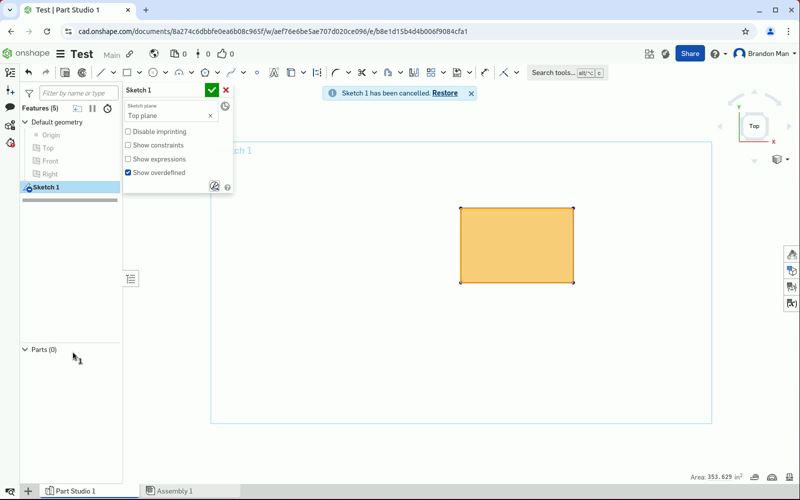
key(shift+y)
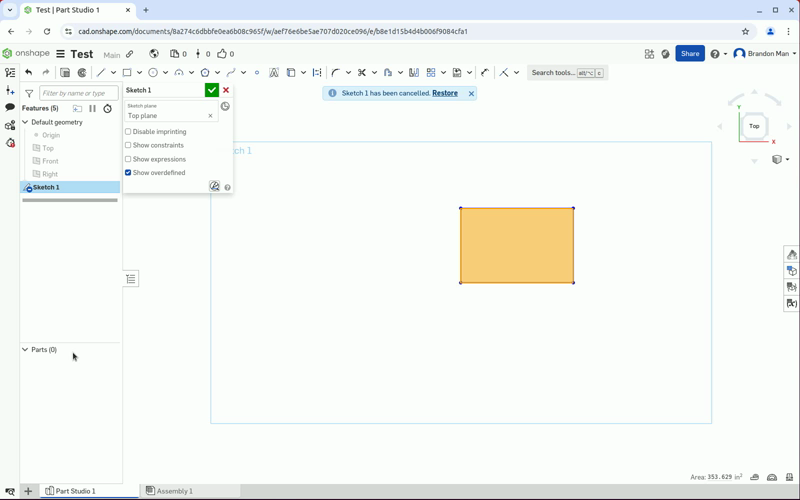
key(shift+e)
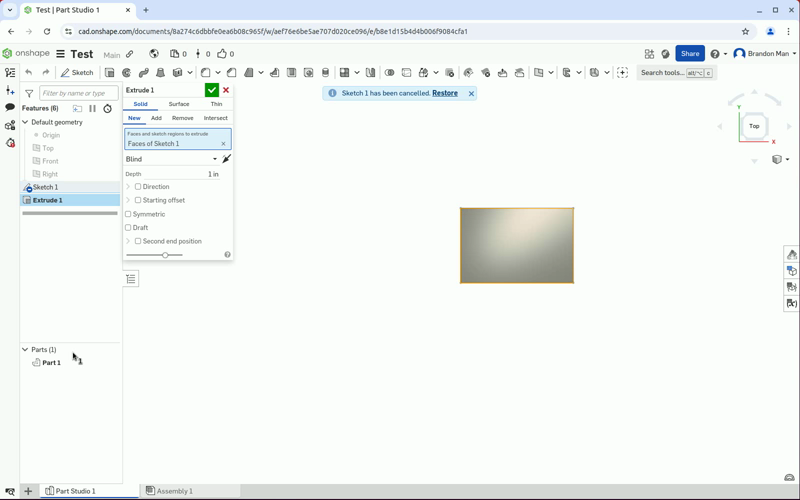
mouse_move(143, 106)
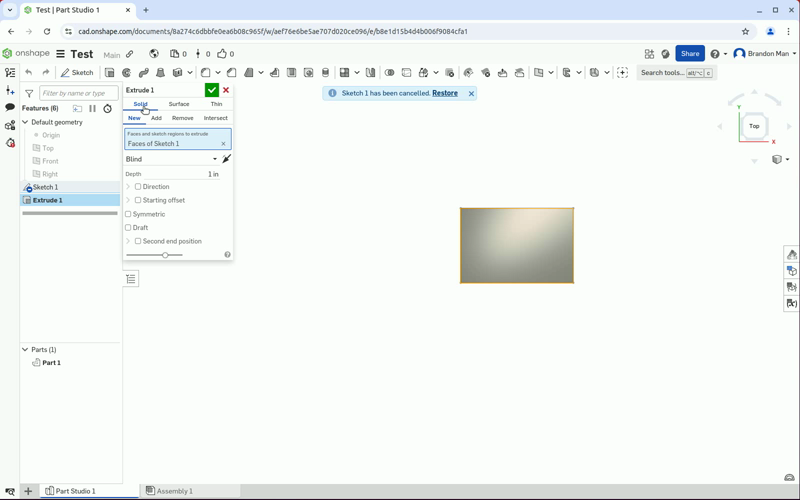
click(143, 106)
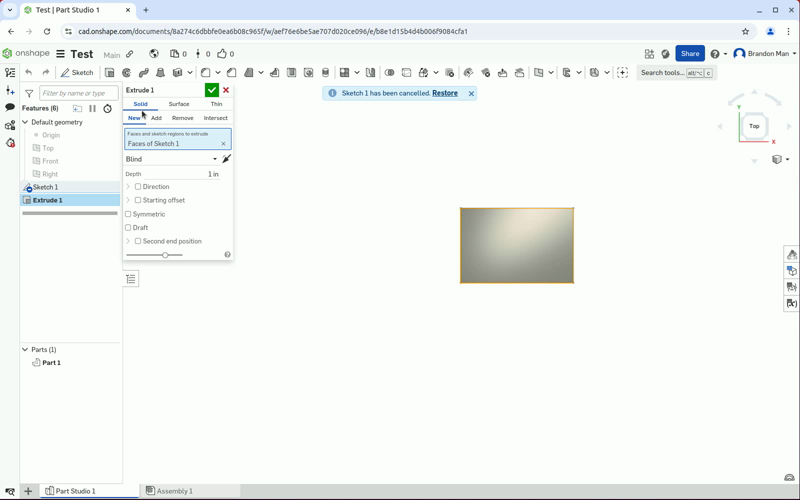
mouse_move(137, 120)
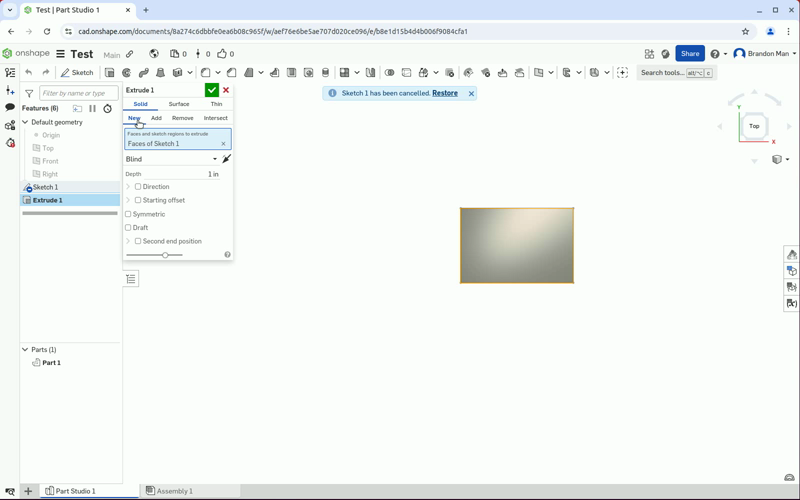
click(137, 120)
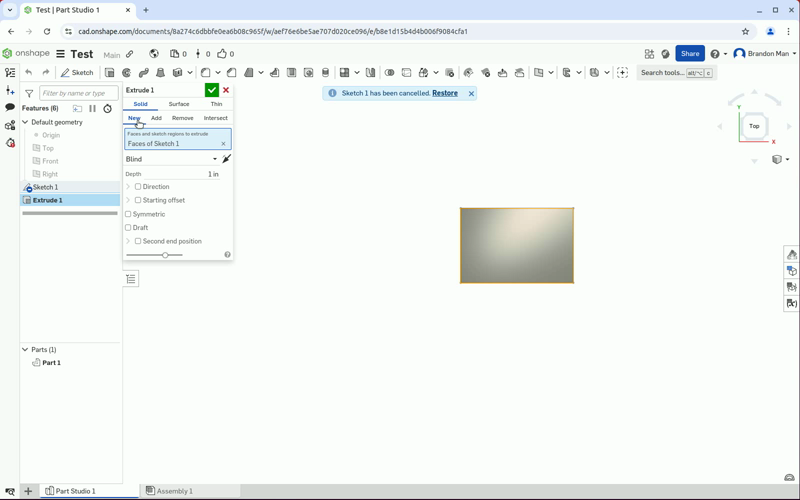
key(tab, 4)
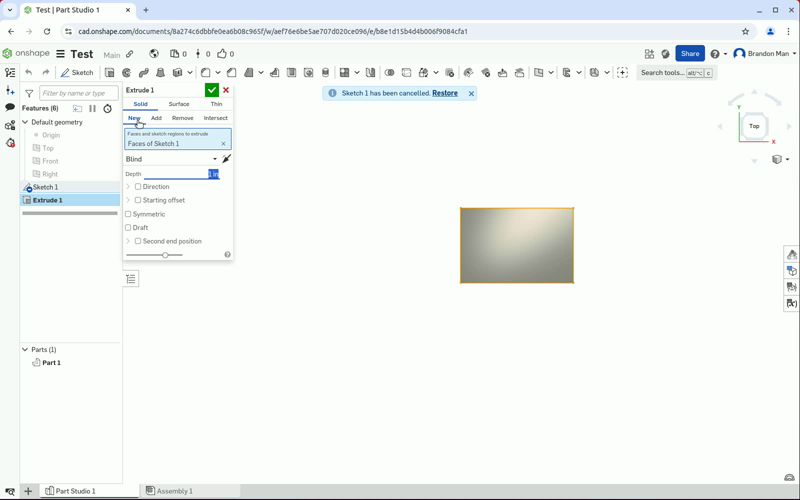
text(0.241)
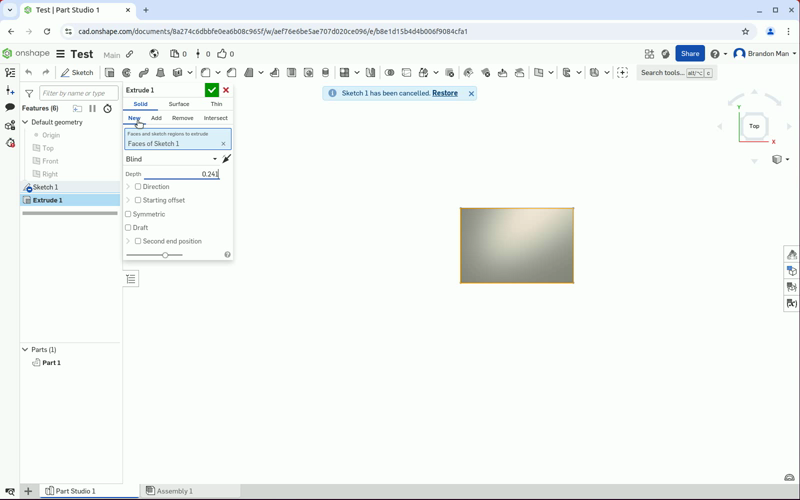
key(enter)
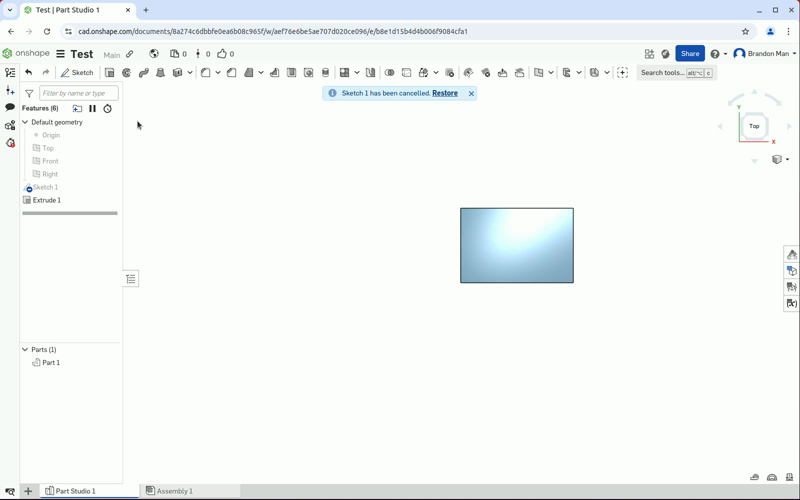
key(shift+h)
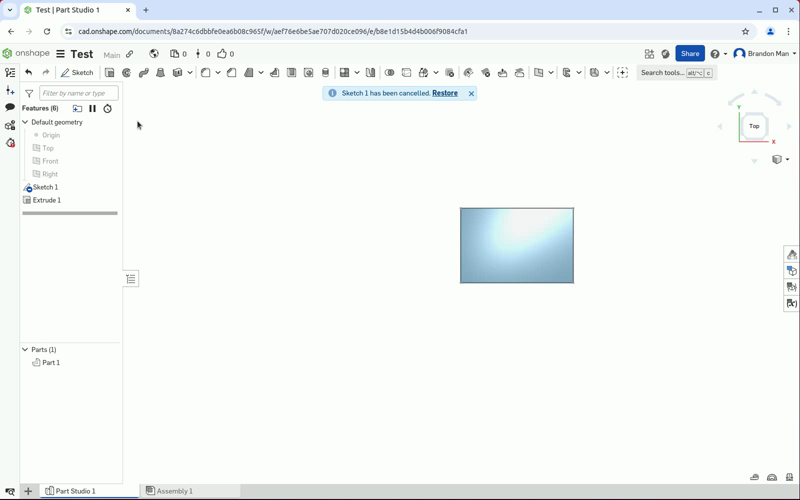
key(shift+h)
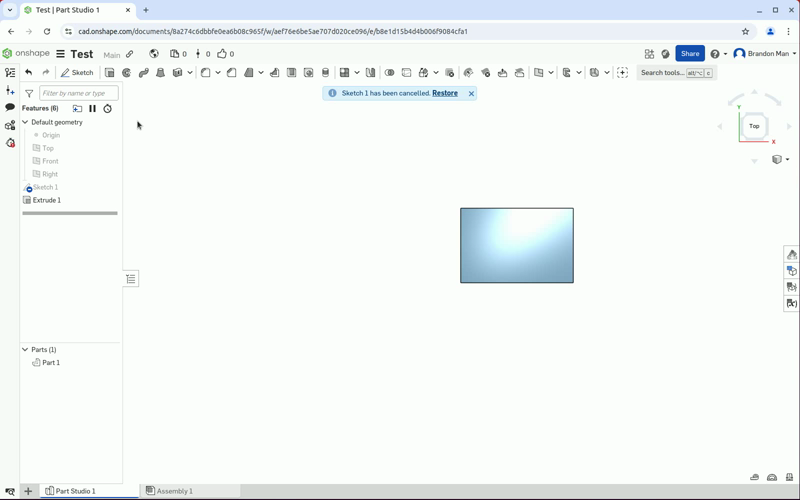
mouse_move(73, 189)
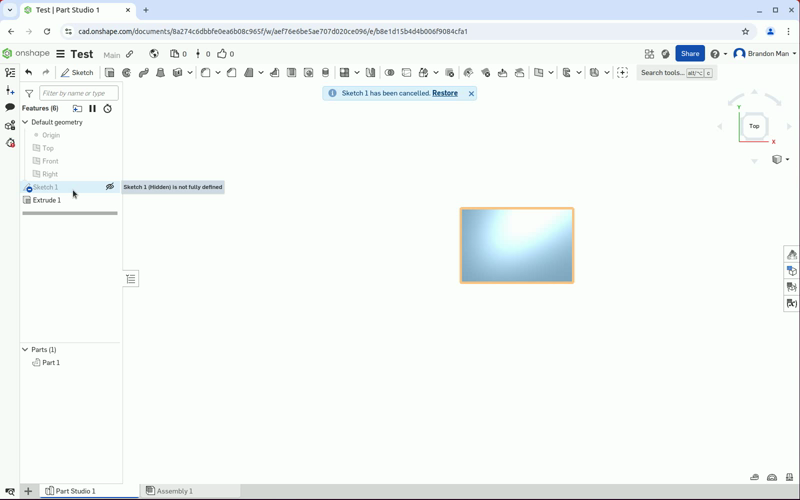
click(73, 189)
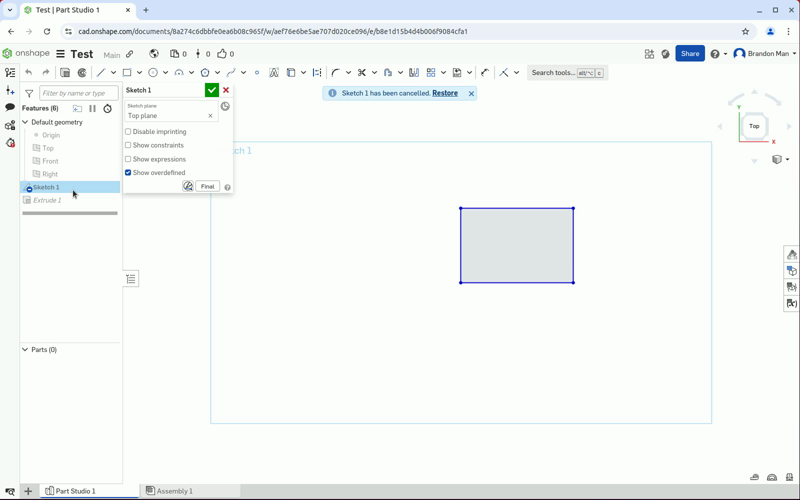
mouse_move(229, 92)
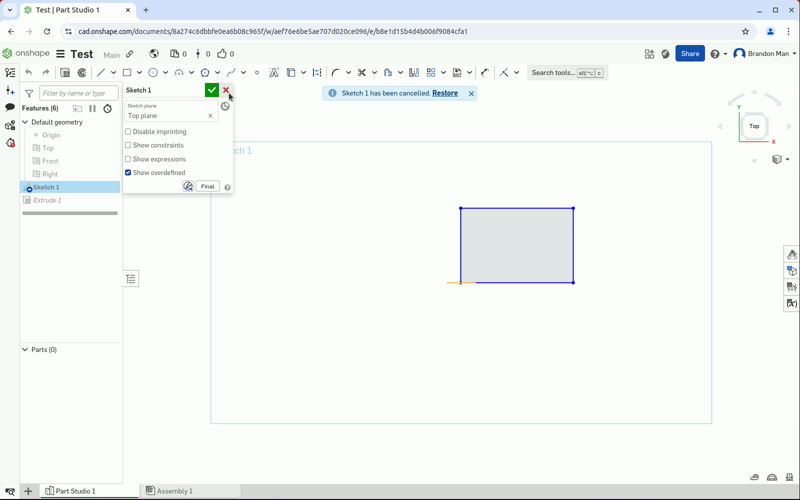
click(229, 92)
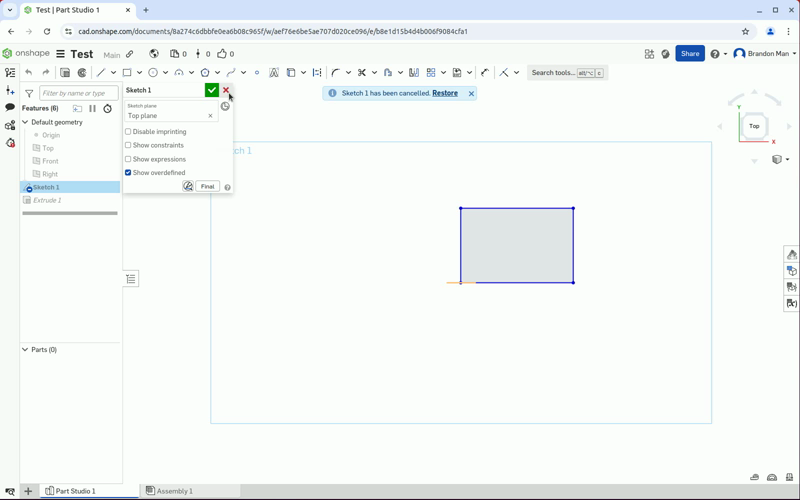
key(shift+s)
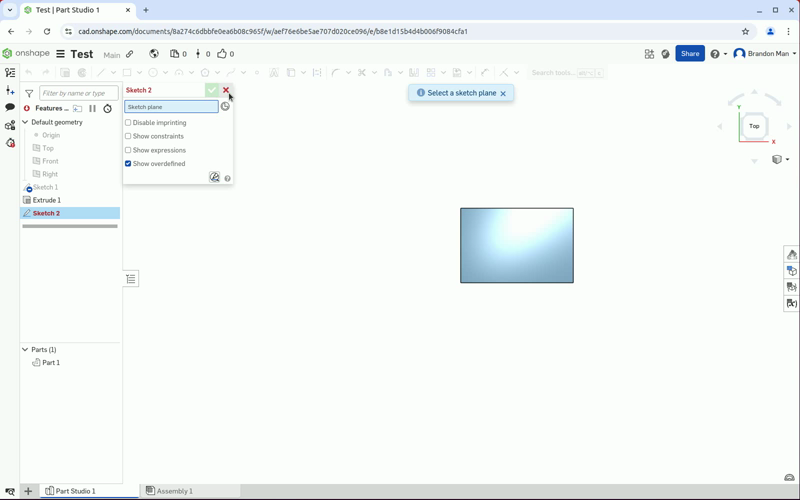
mouse_move(73, 150)
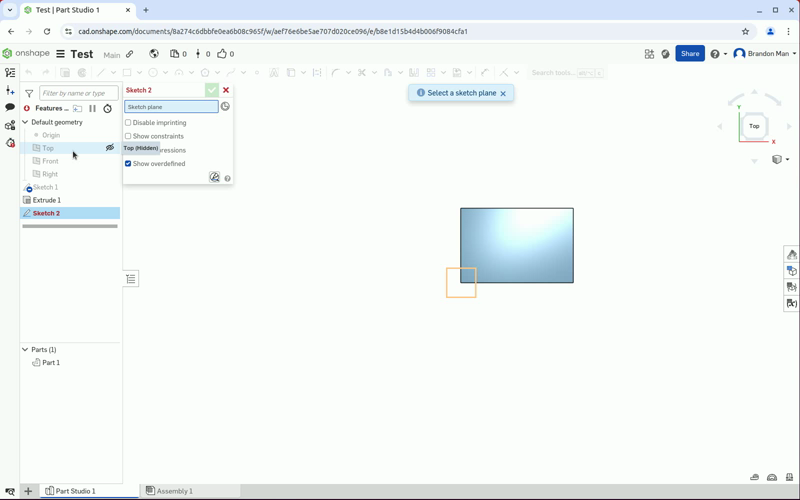
click(73, 150)
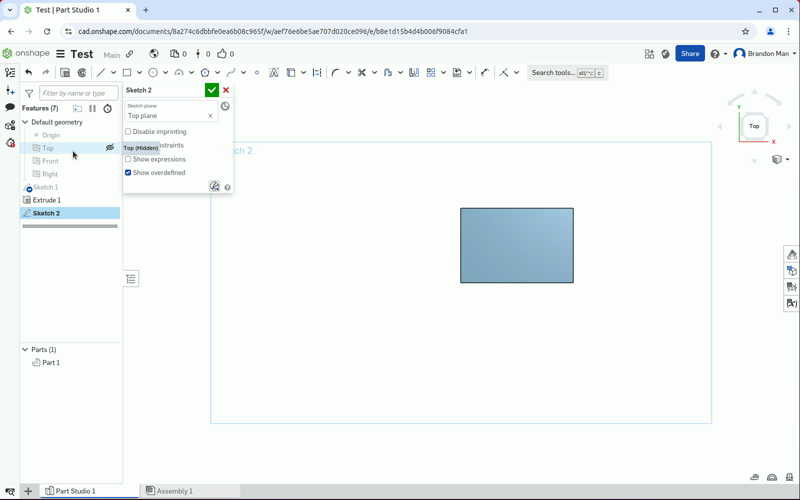
mouse_move(73, 352)
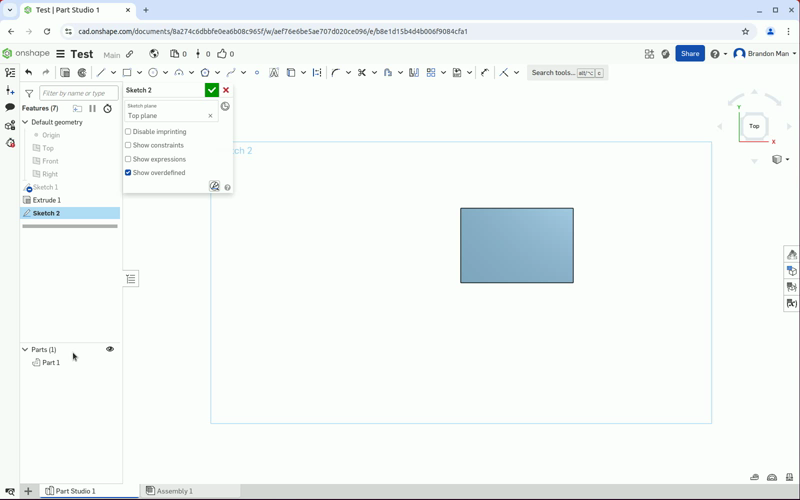
key(y)
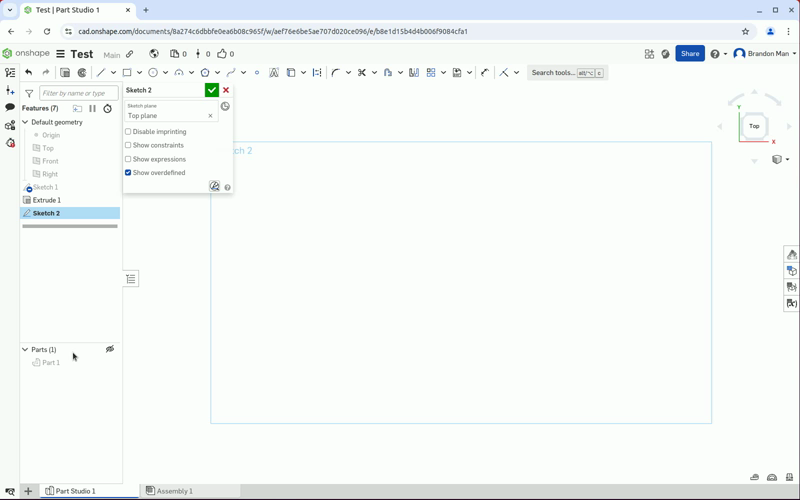
key(l)
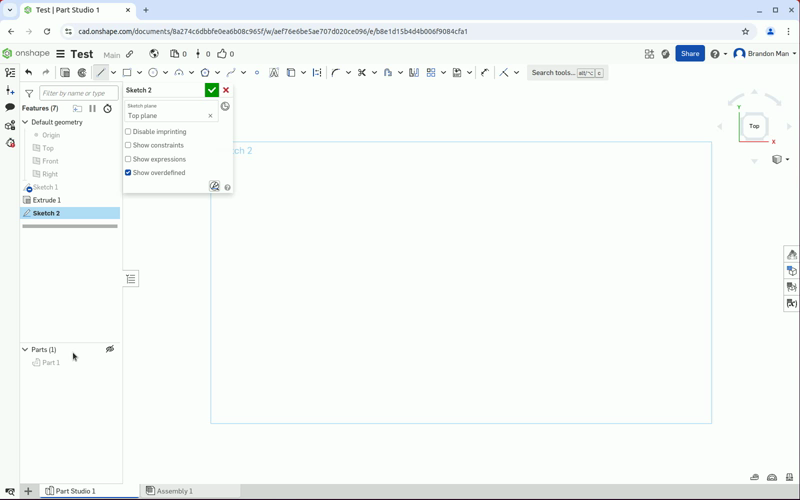
key_down(shift)
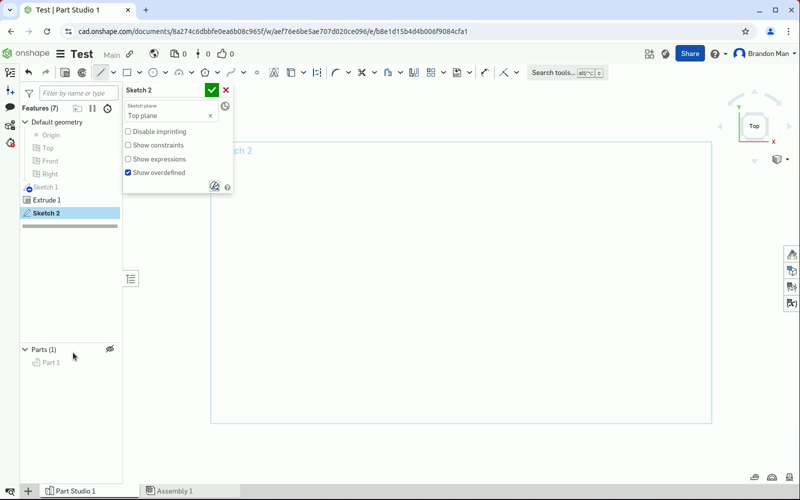
mouse_move(427, 368)
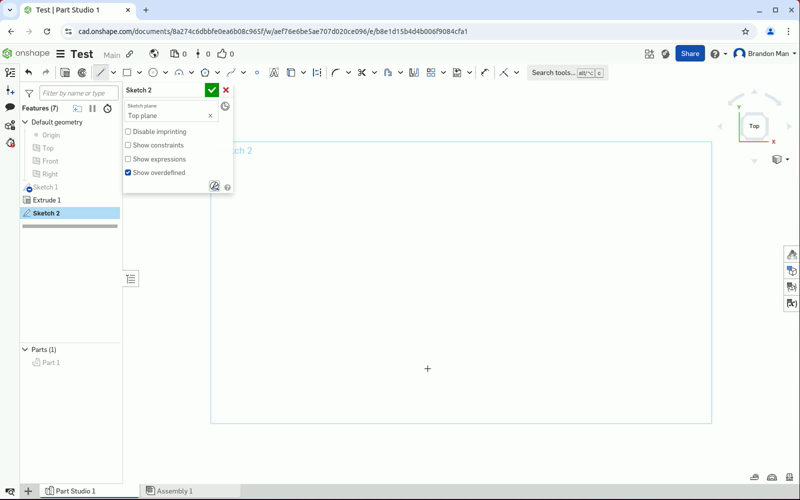
click(427, 368)
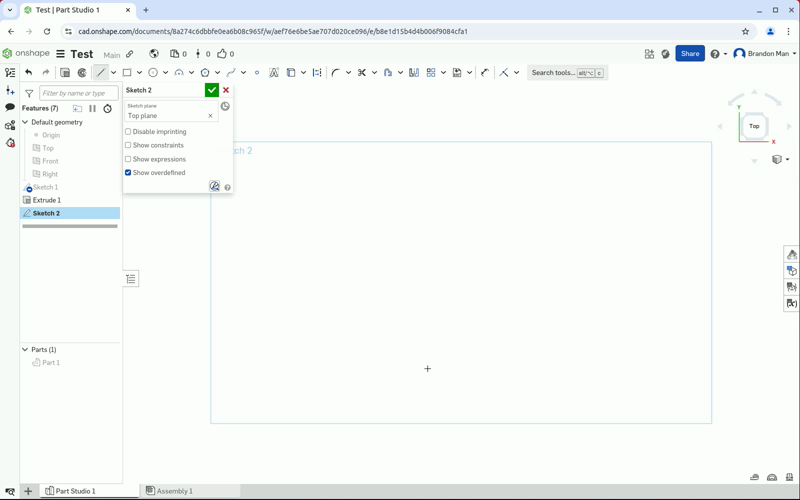
key_up(shift)
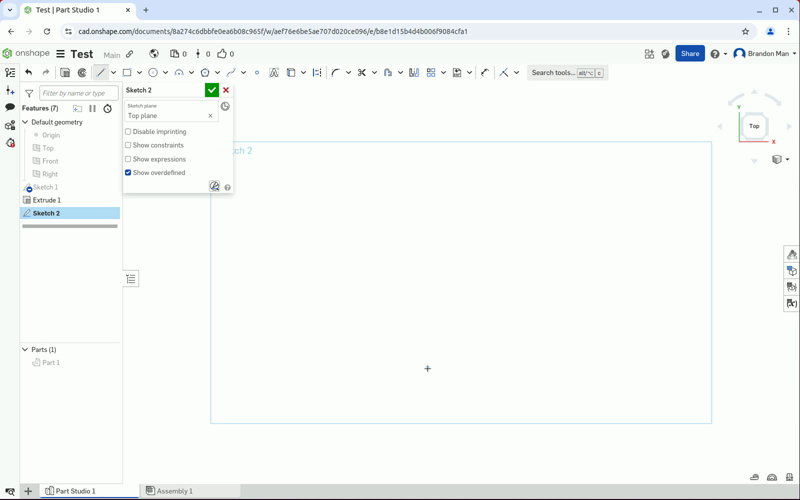
key_down(shift)
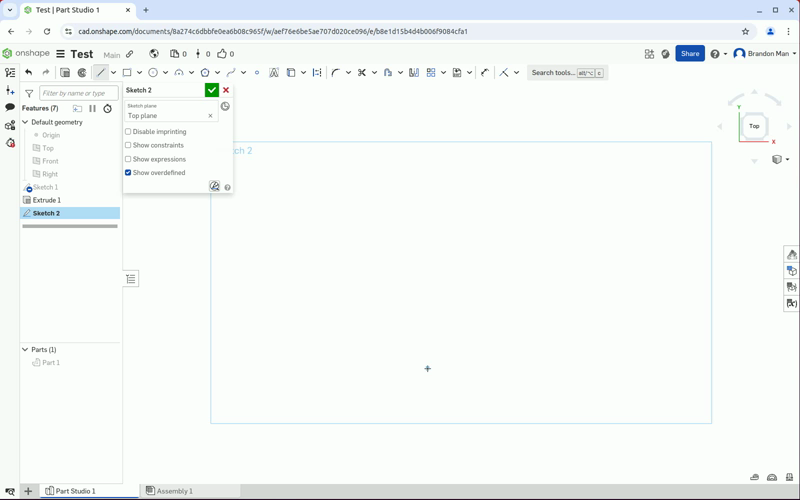
mouse_move(457, 368)
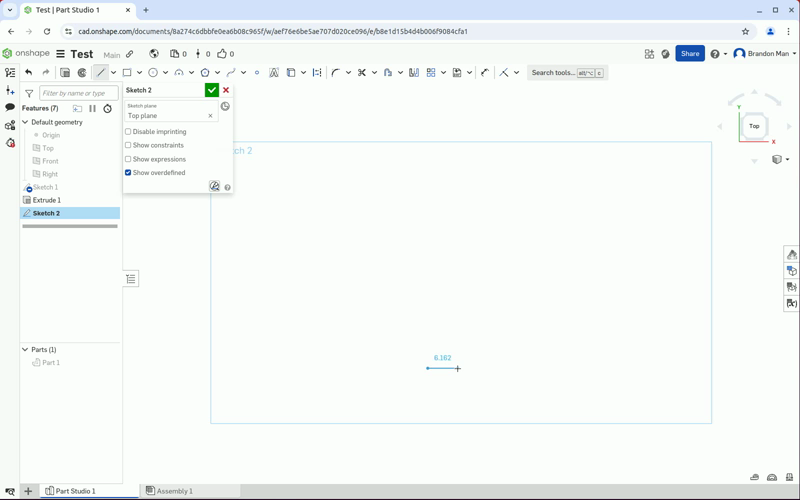
mouse_move(460, 368)
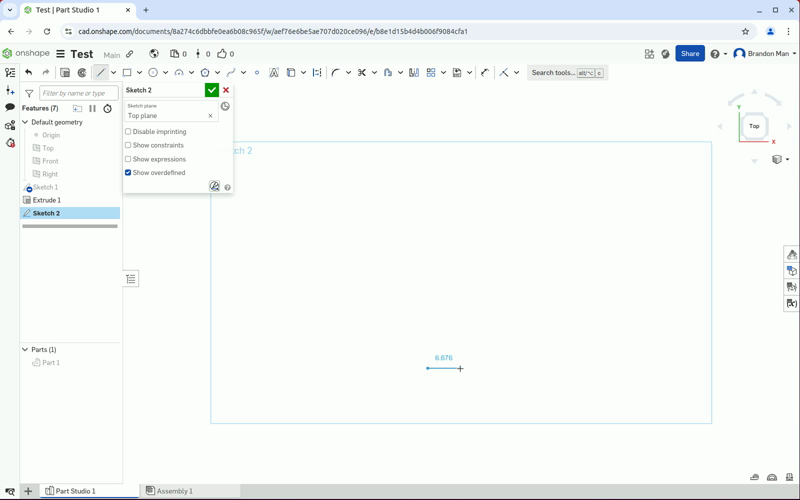
click(460, 368)
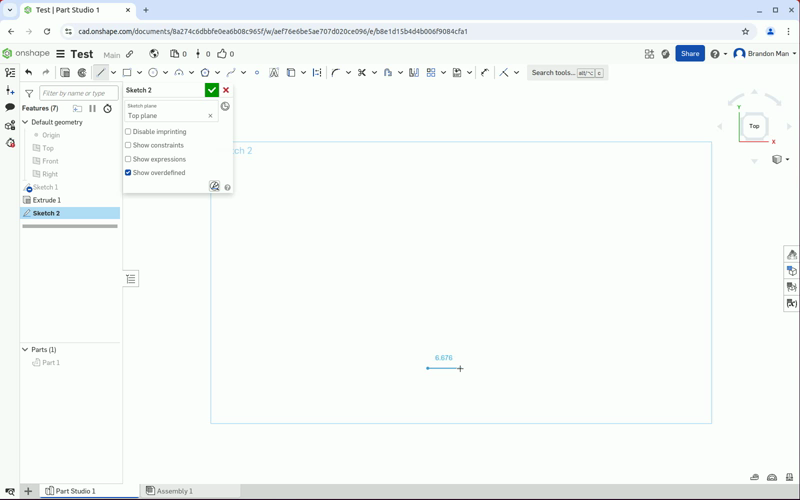
key_up(shift)
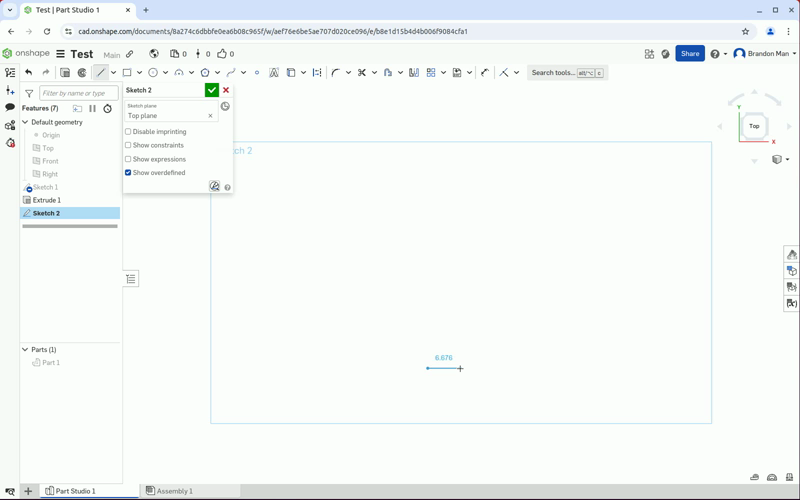
key_down(shift)
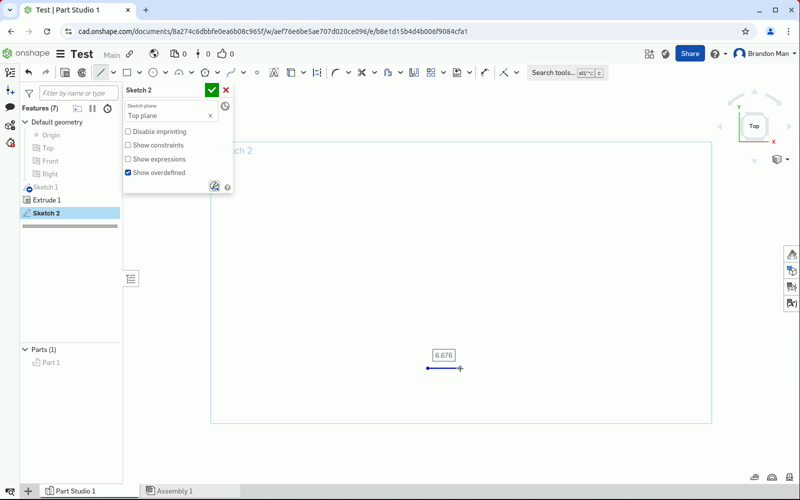
mouse_move(460, 282)
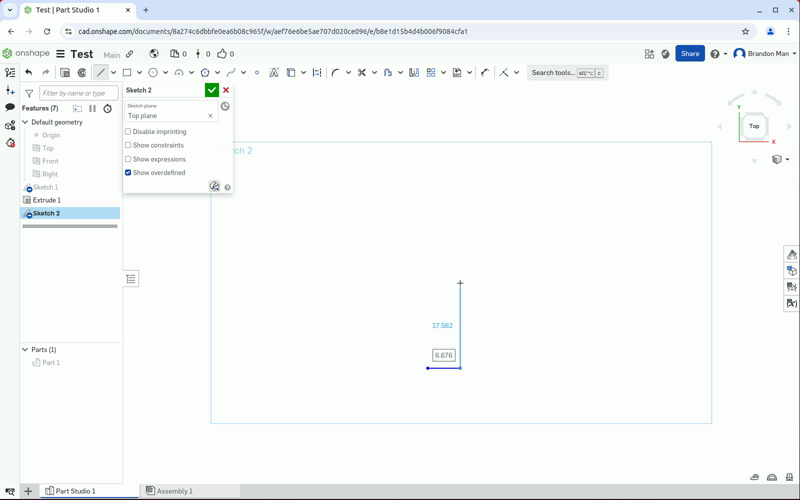
click(460, 282)
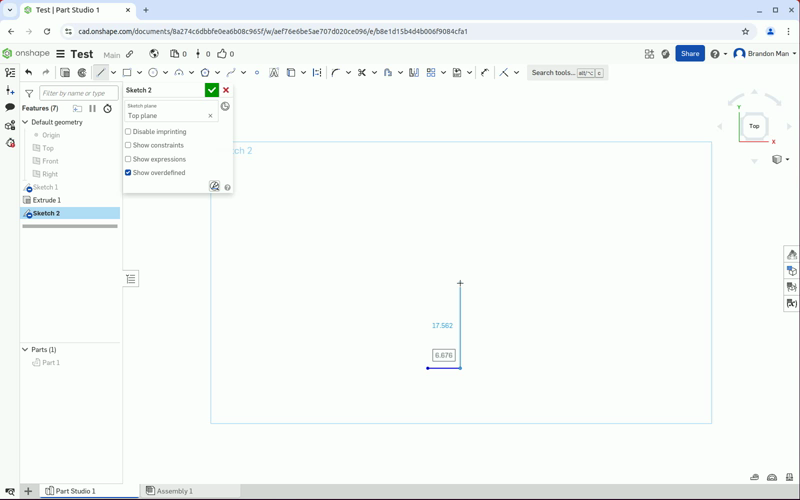
key_up(shift)
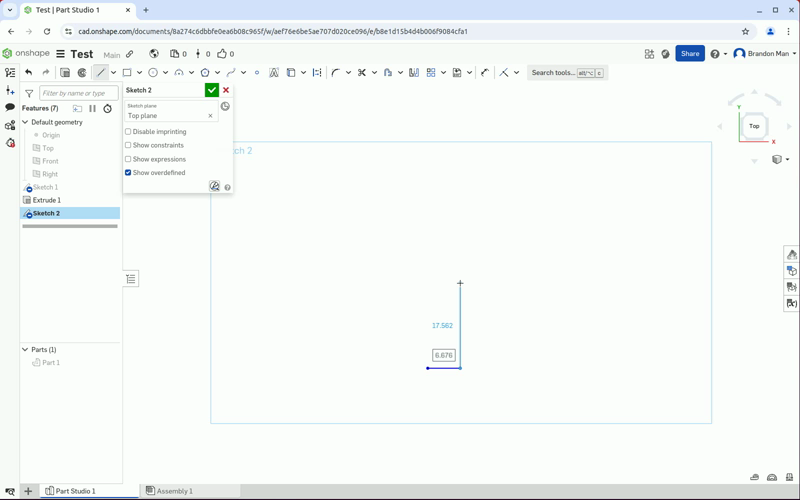
key_down(shift)
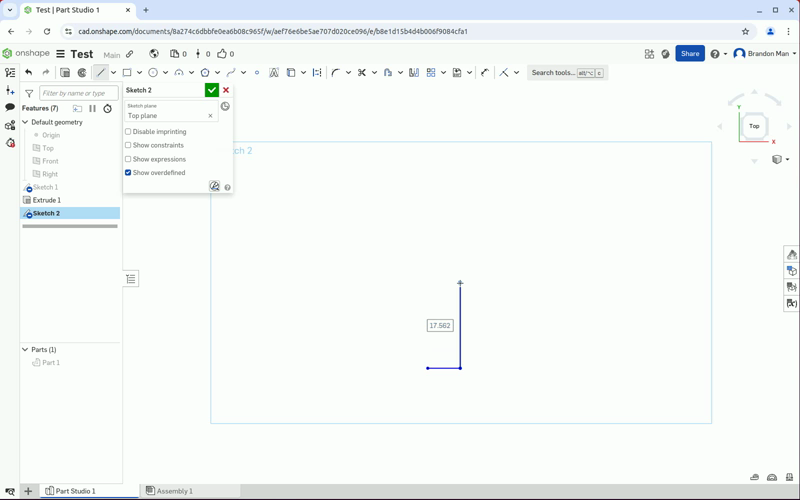
mouse_move(490, 282)
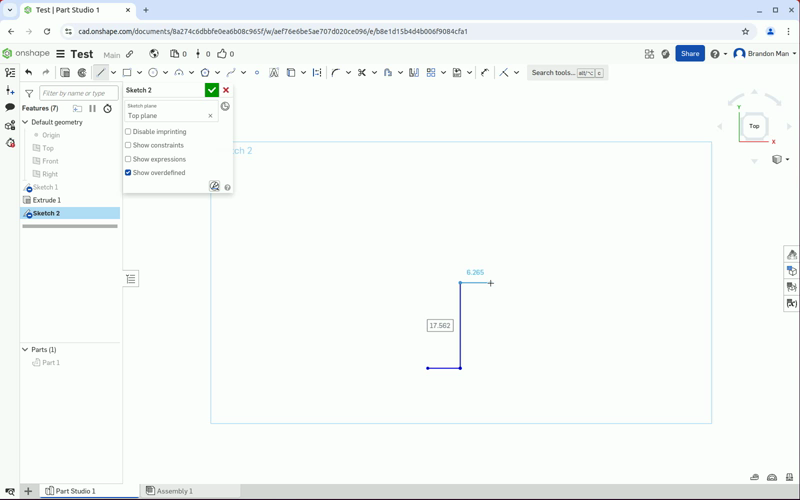
mouse_move(427, 282)
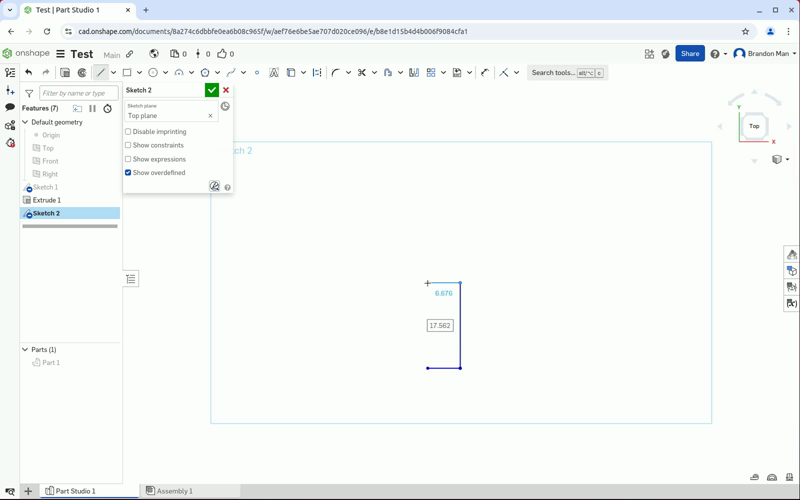
click(427, 282)
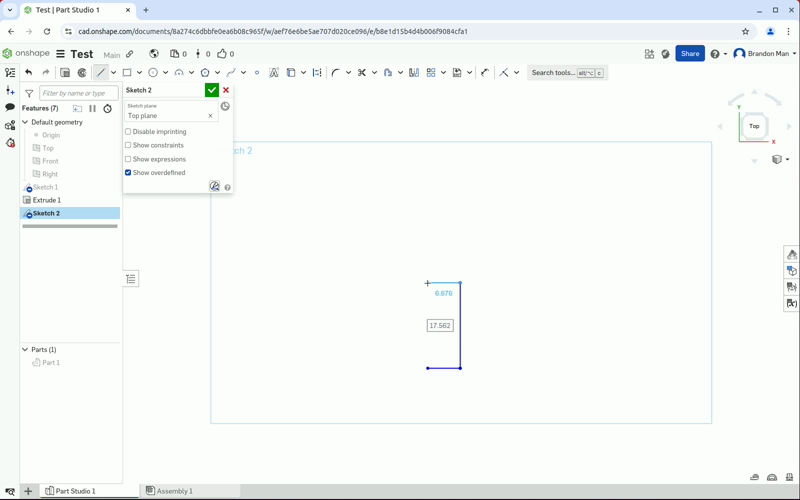
key_up(shift)
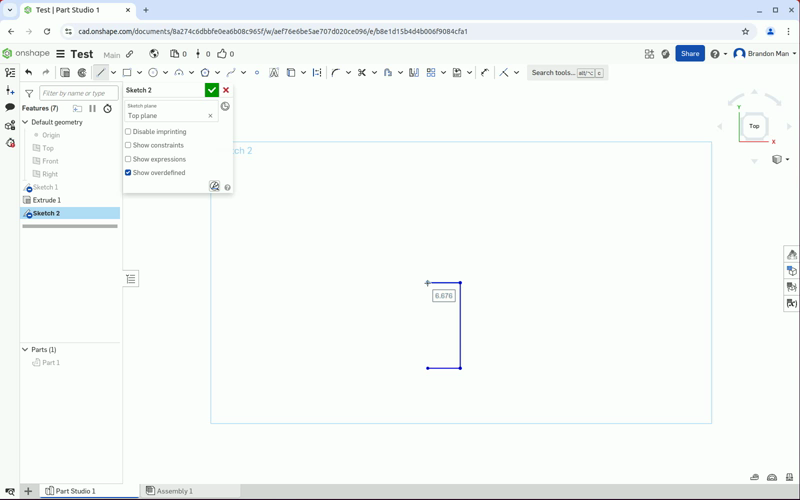
key_down(shift)
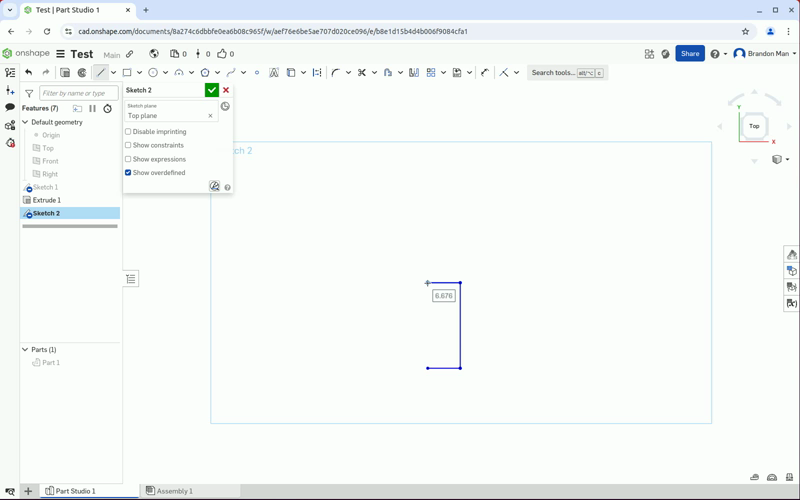
mouse_move(427, 368)
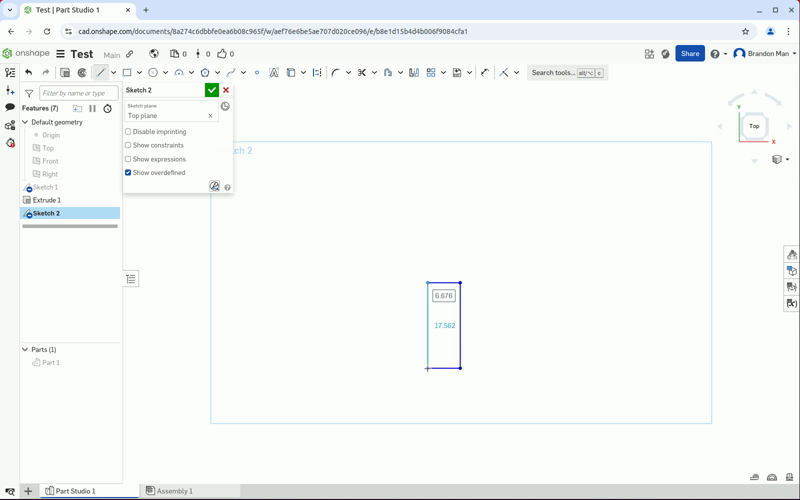
key_up(shift)
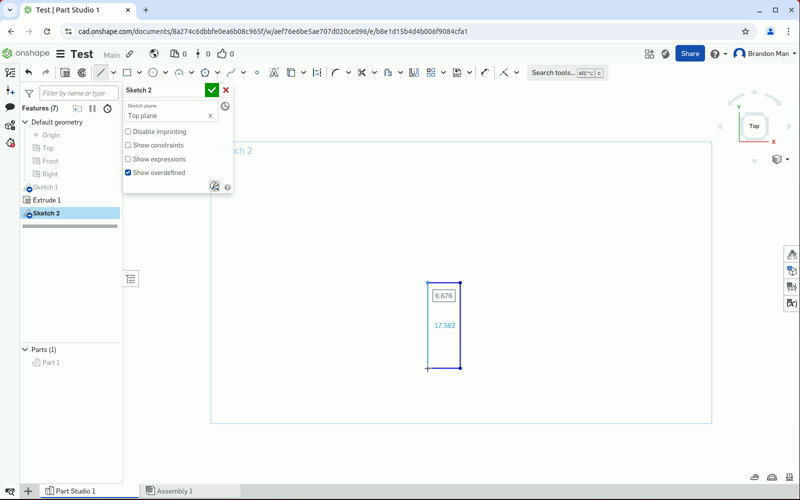
click(427, 368)
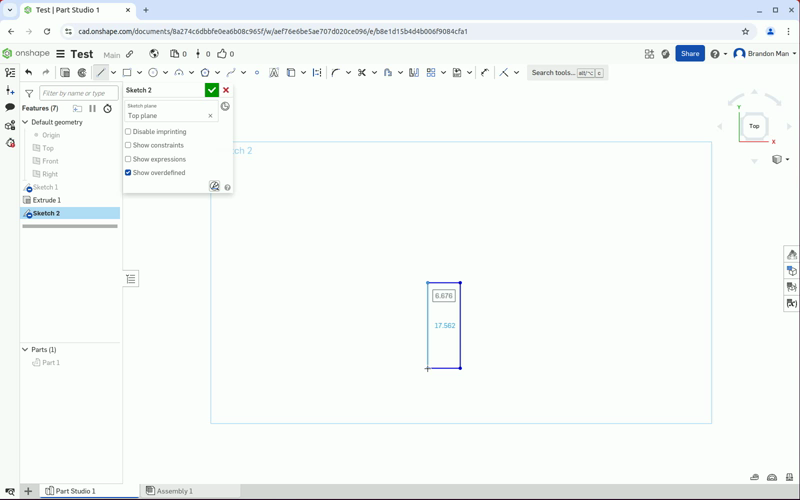
key(esc)
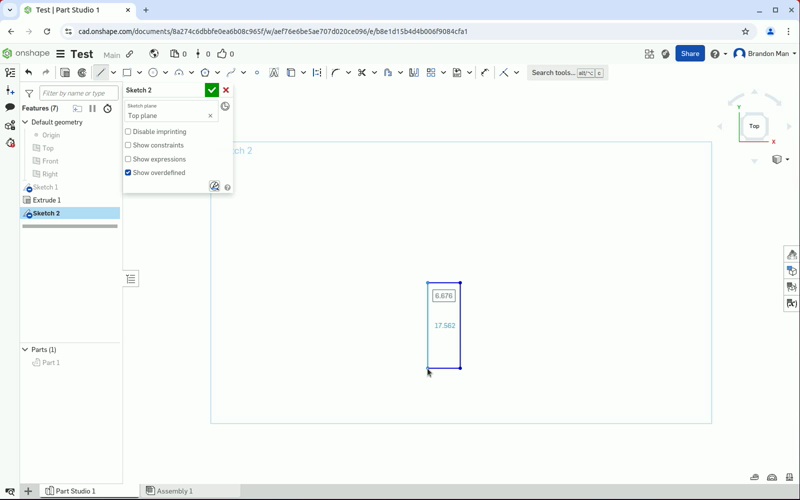
mouse_move(451, 301)
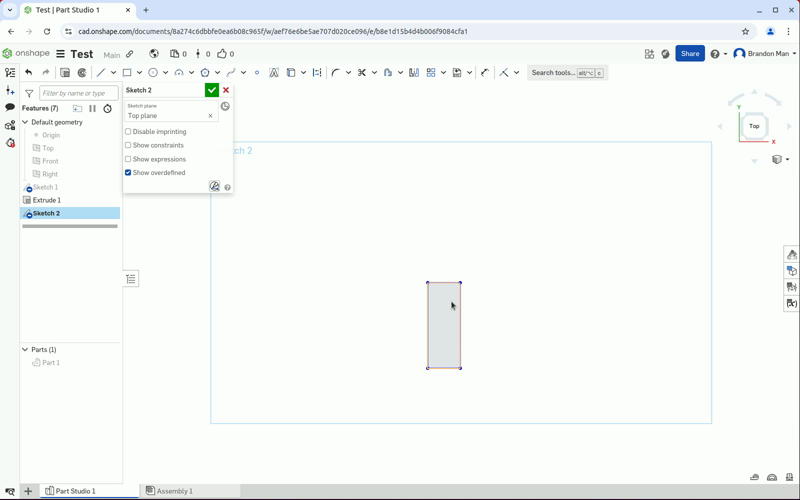
click(451, 301)
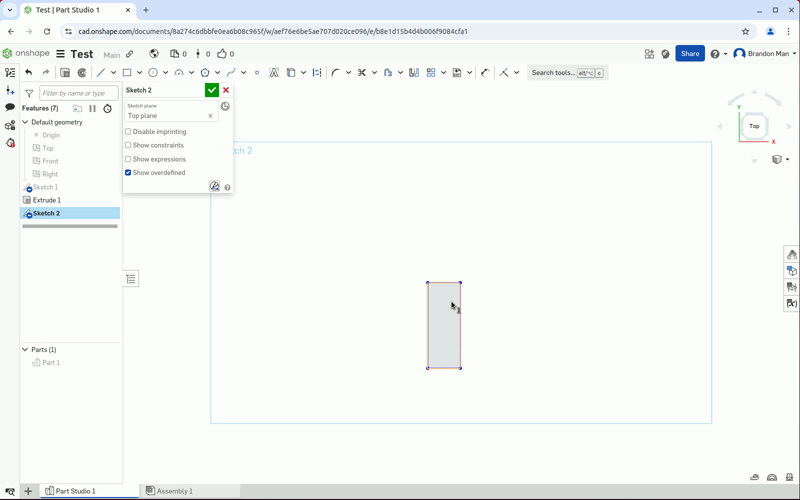
mouse_move(73, 352)
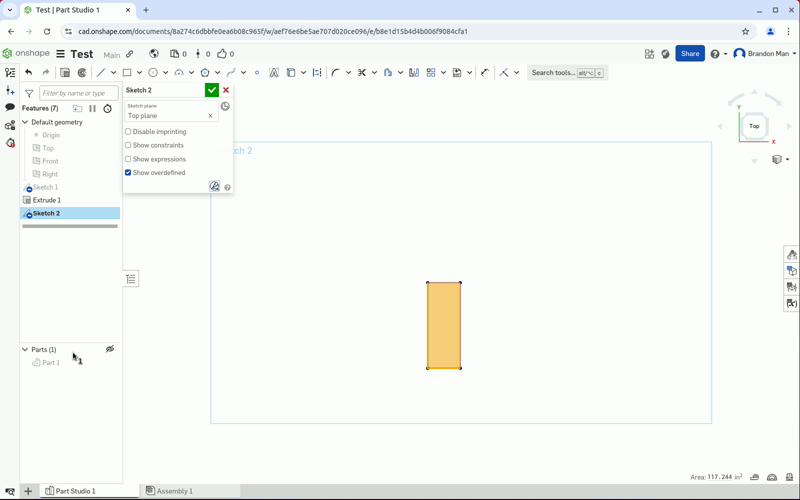
key(shift+y)
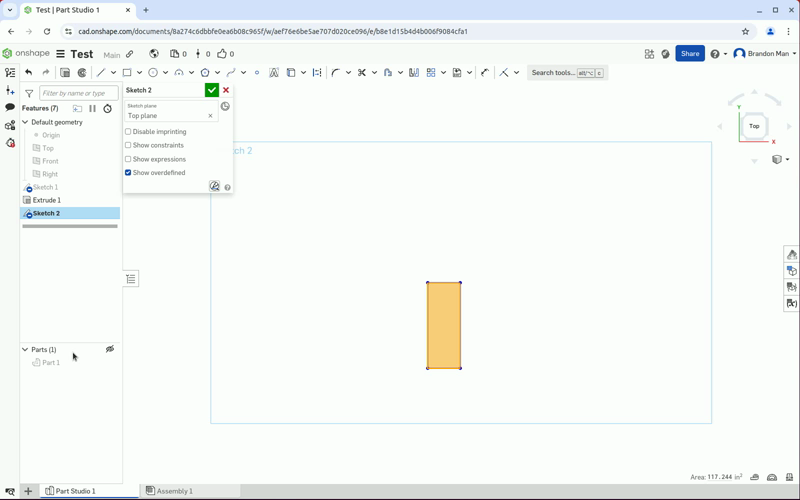
key(shift+e)
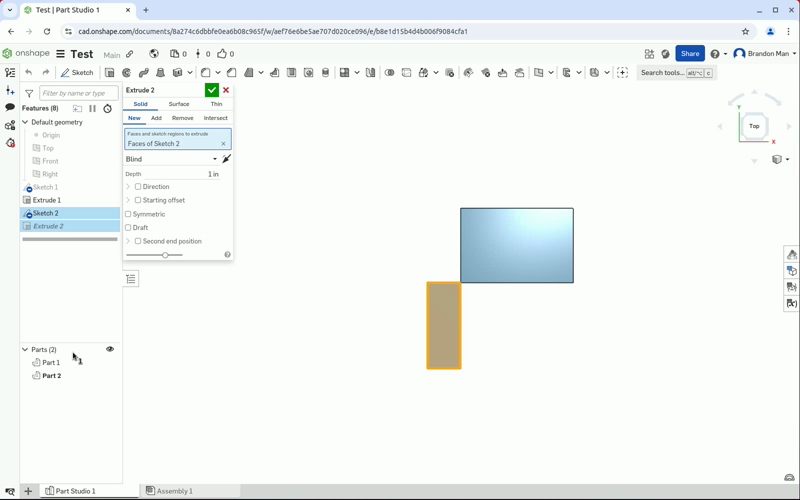
mouse_move(143, 106)
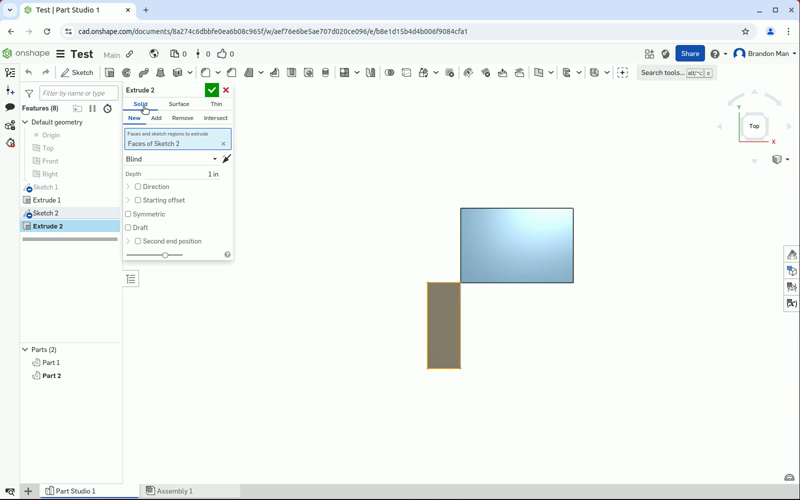
click(143, 106)
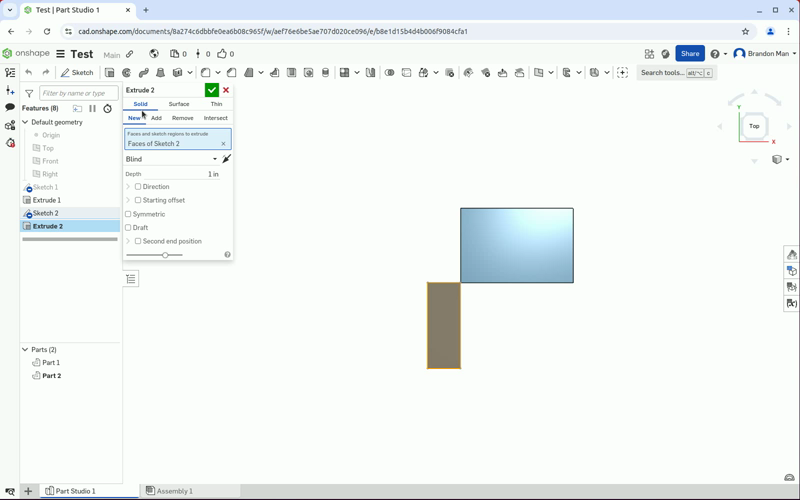
mouse_move(137, 120)
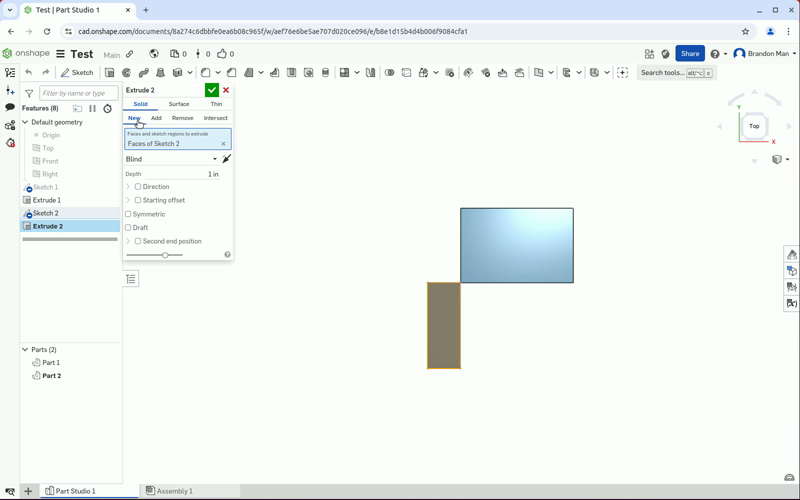
click(137, 120)
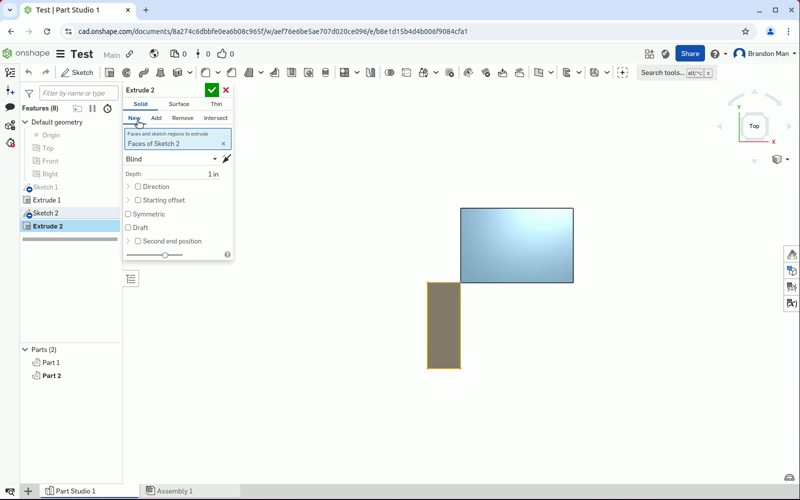
key(tab, 4)
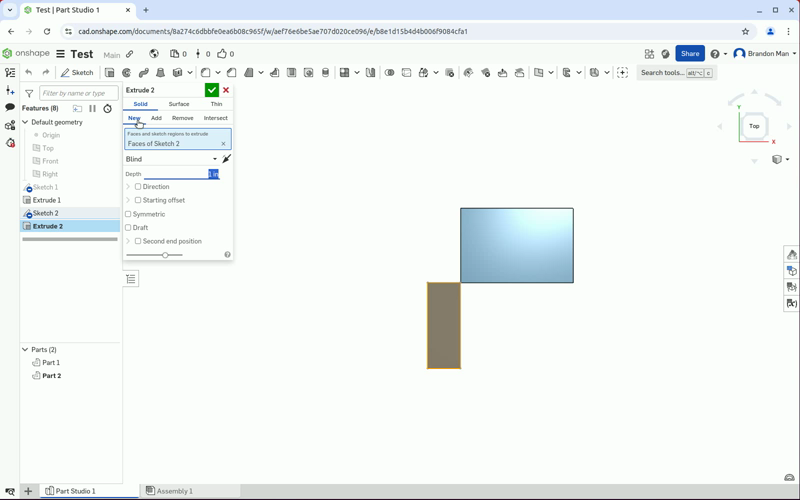
text(0.241)
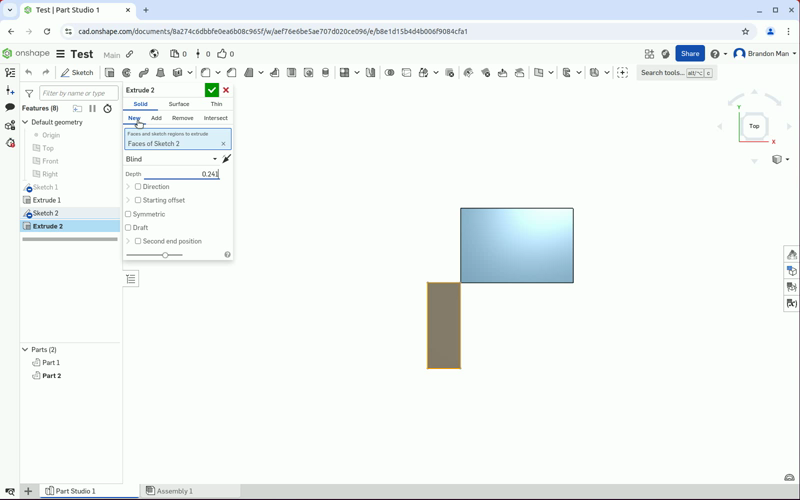
key(enter)
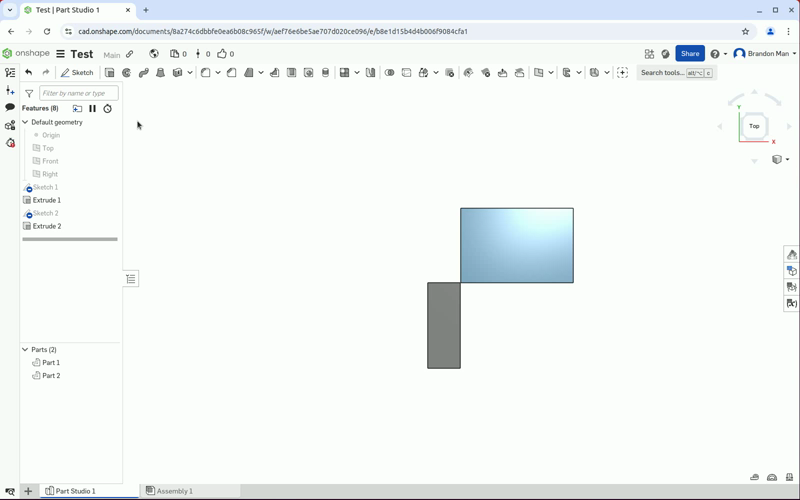
key(shift+h)
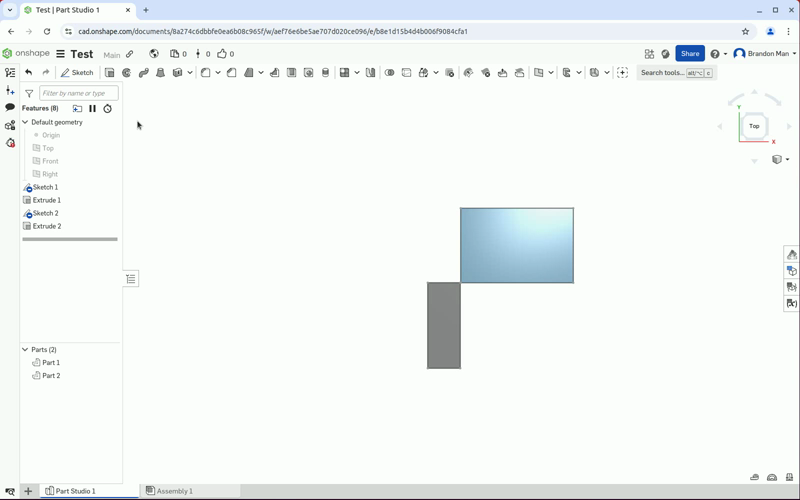
key(shift+h)
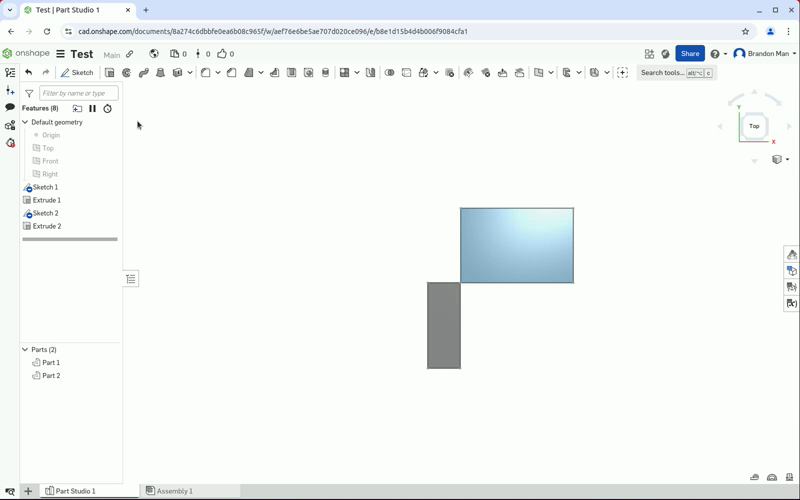
key(shift+7)
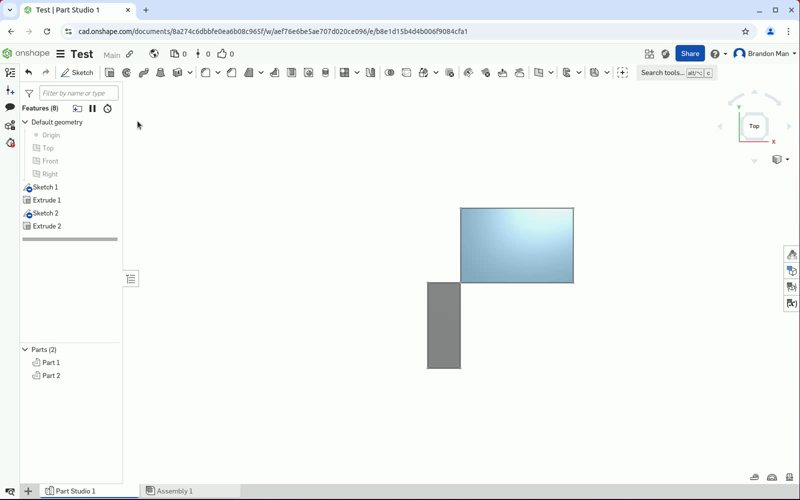
key(up, 3)
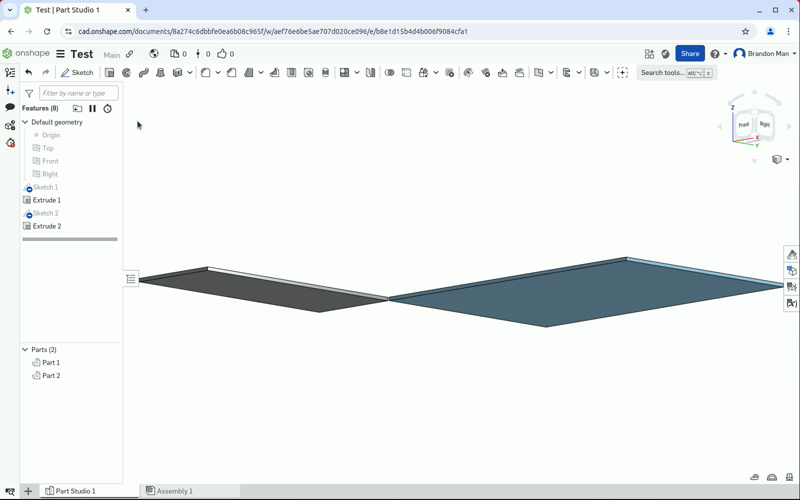
key(left, 3)
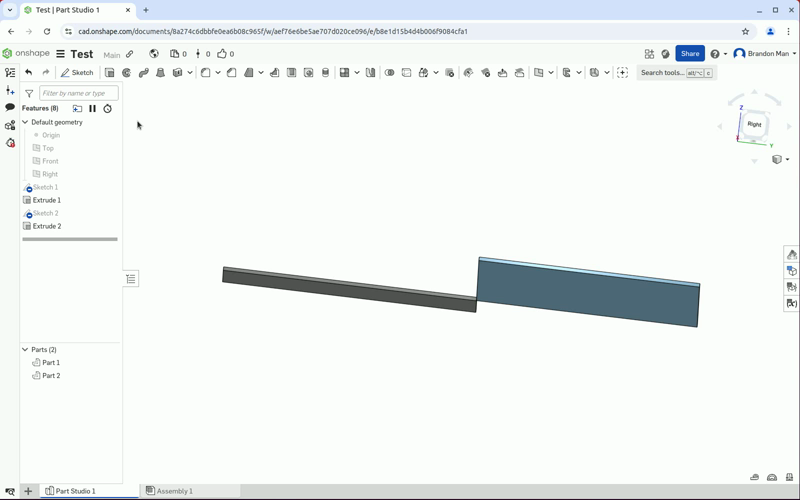
key(right, 3)
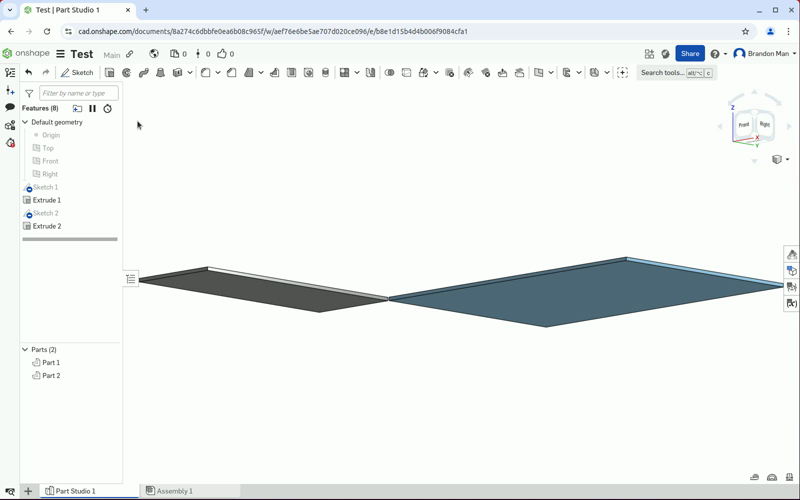
key(down, 3)
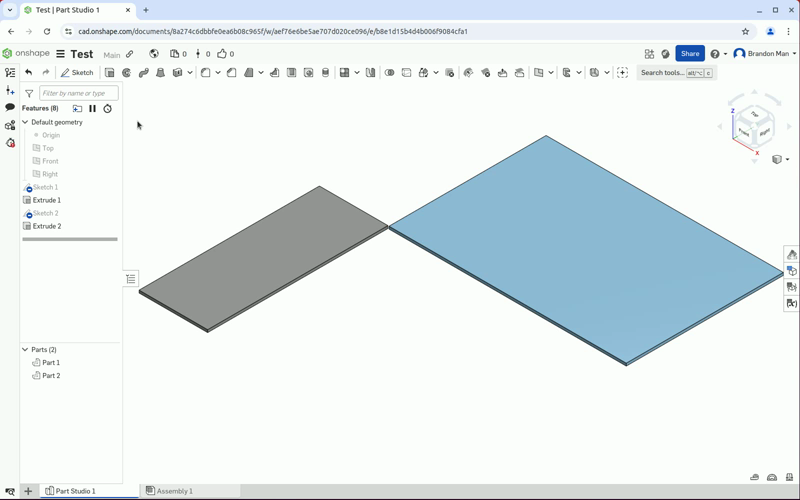
mouse_move(73, 189)
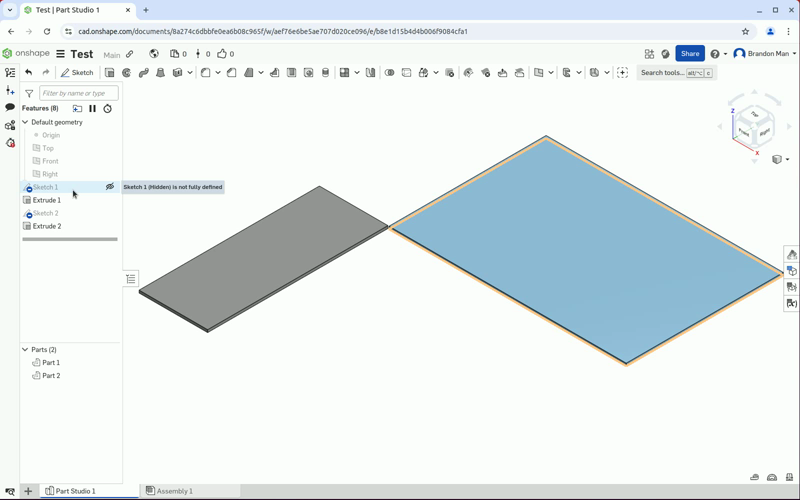
click(73, 189)